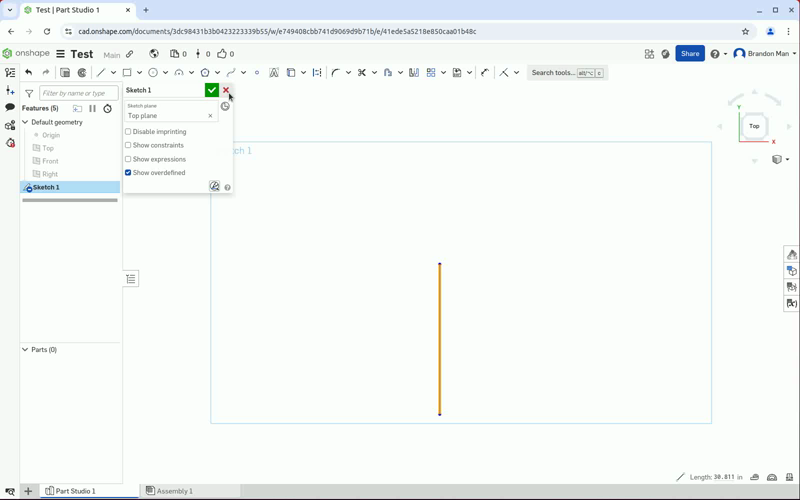
key(shift+h)
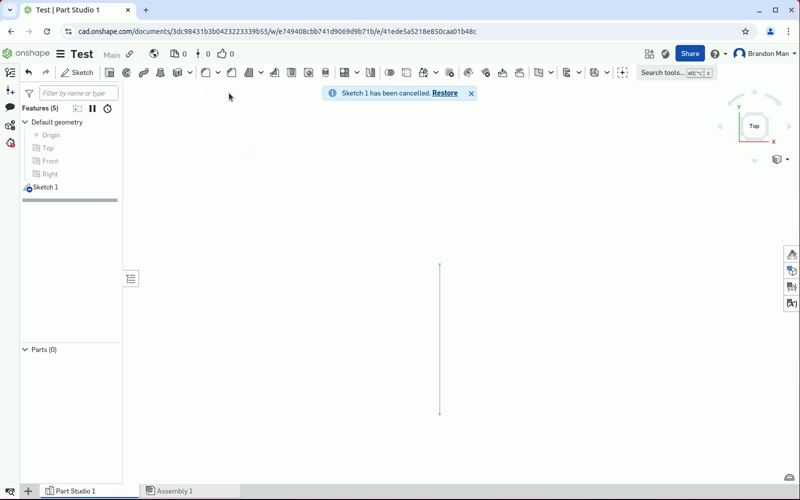
key(shift+s)
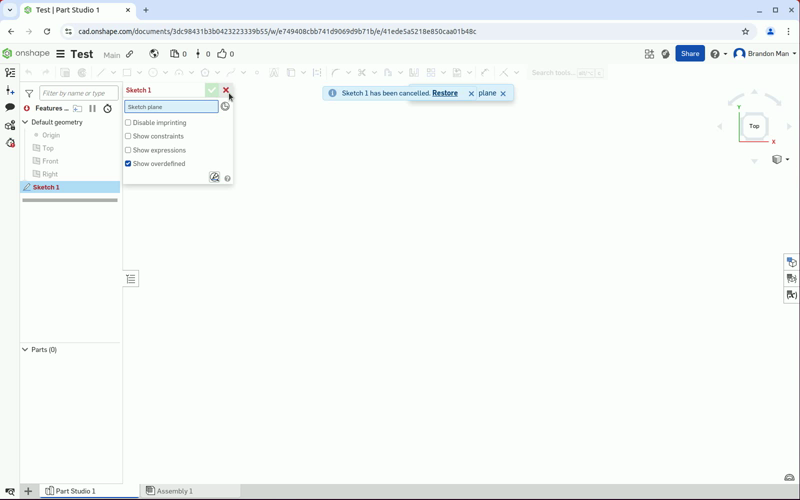
mouse_move(73, 150)
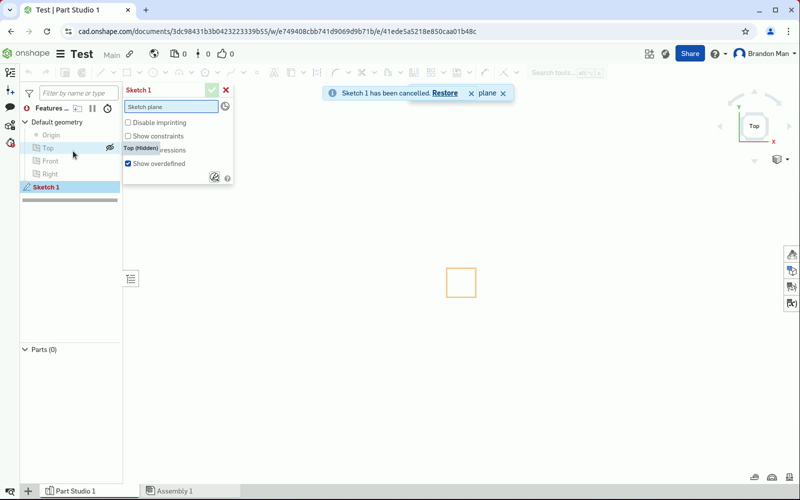
click(73, 150)
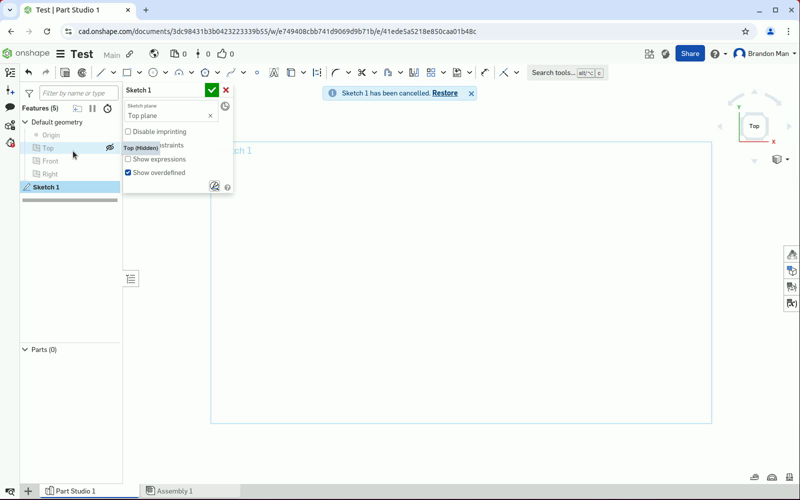
mouse_move(73, 352)
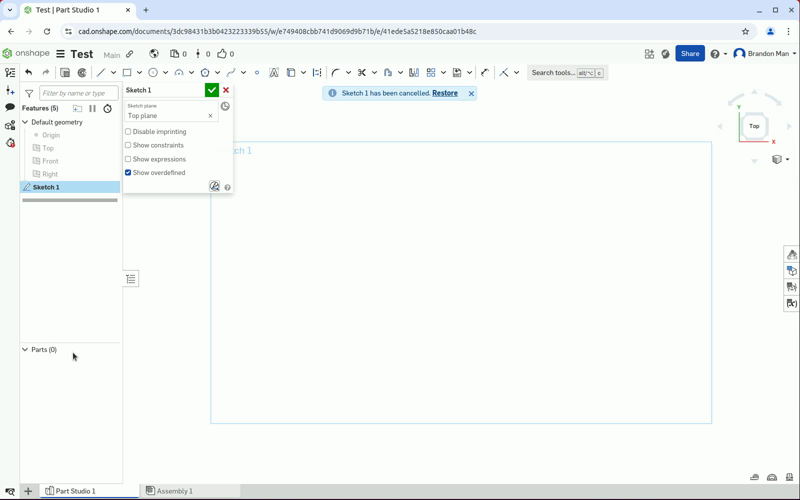
key(y)
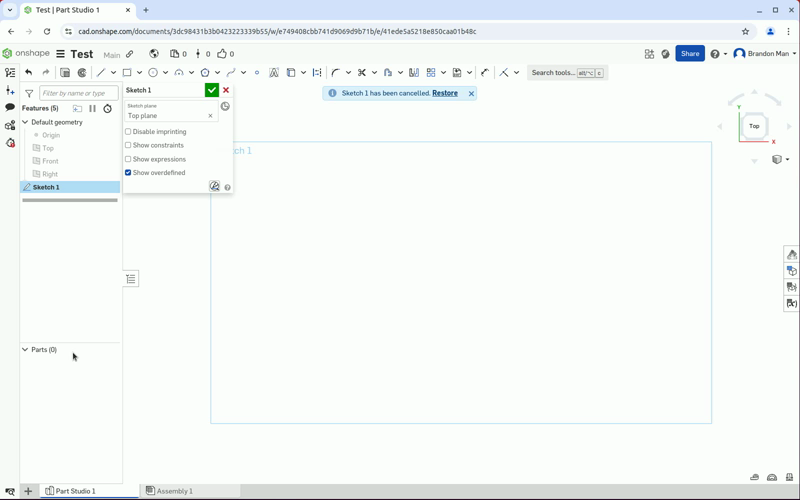
key(l)
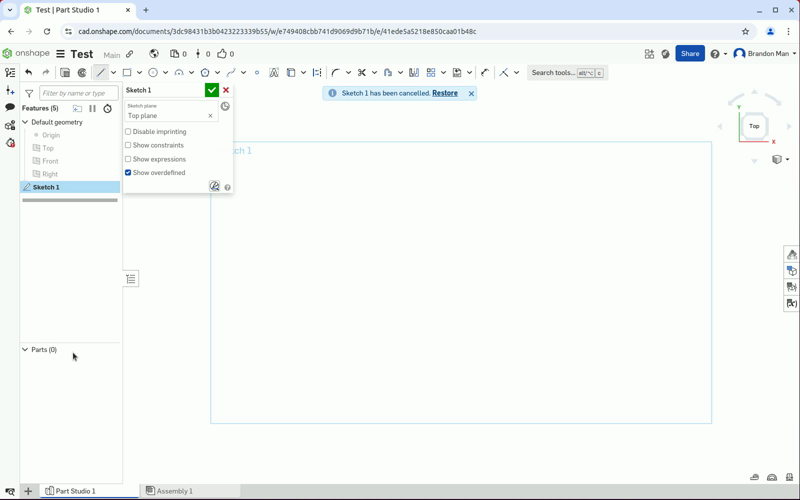
key_down(shift)
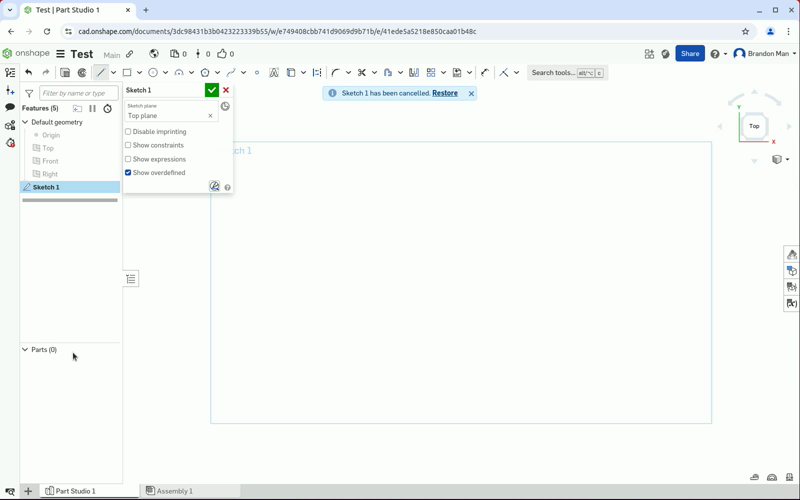
mouse_move(460, 282)
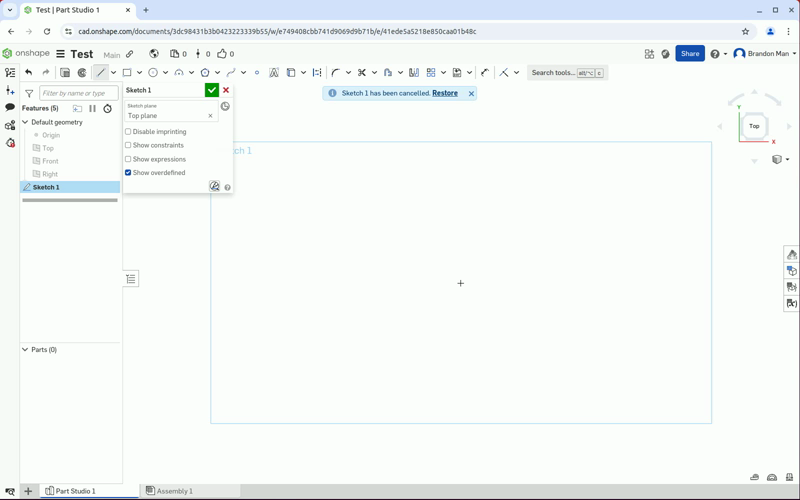
click(460, 282)
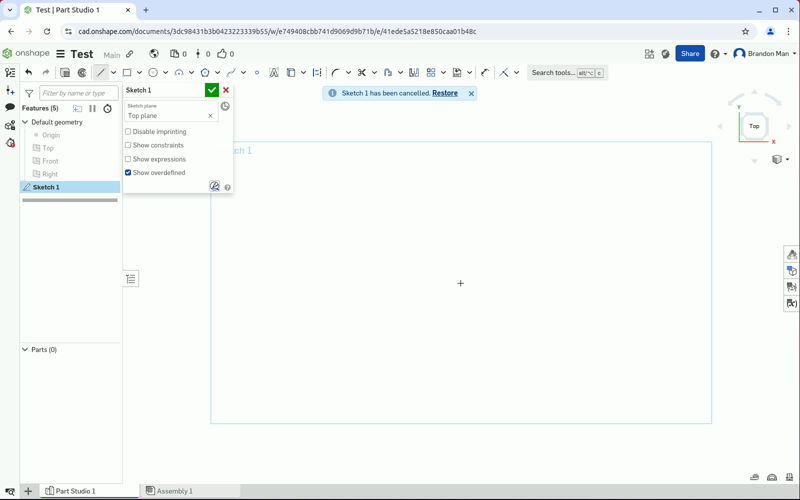
key_up(shift)
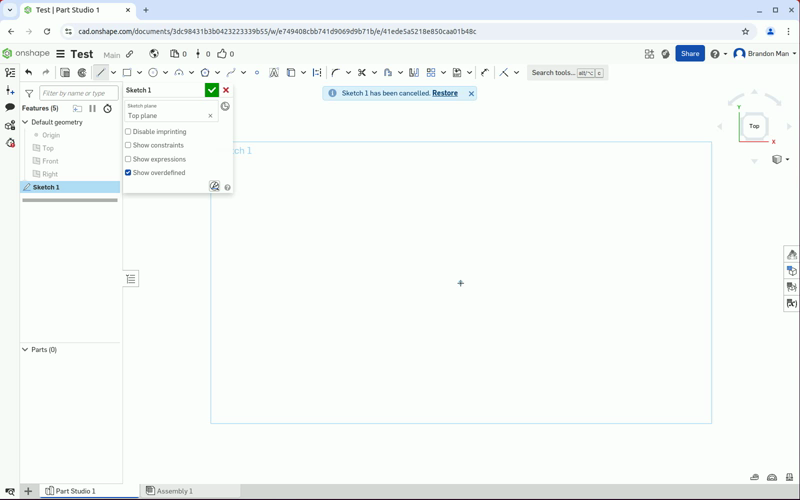
key_down(shift)
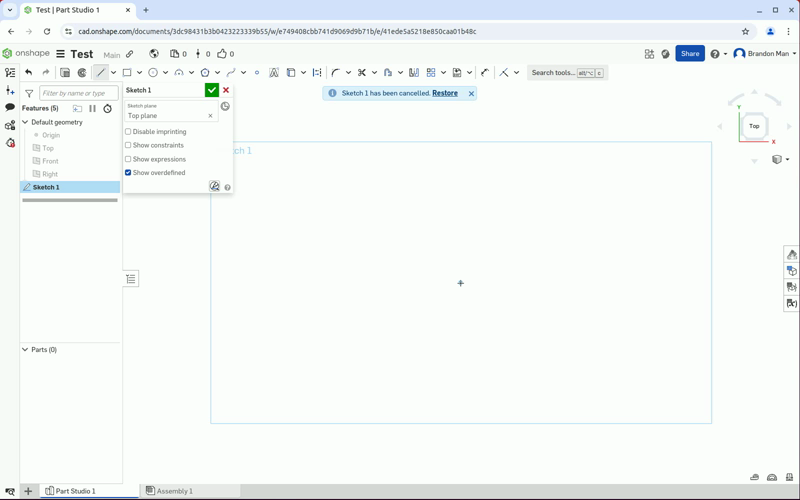
mouse_move(490, 282)
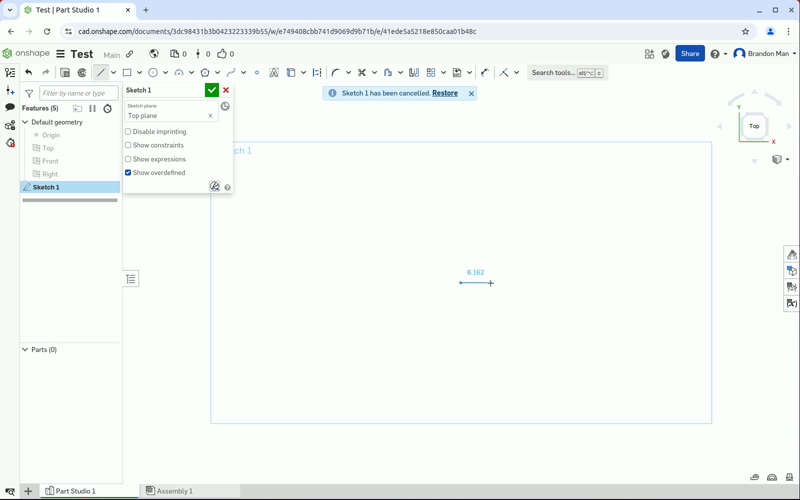
mouse_move(489, 282)
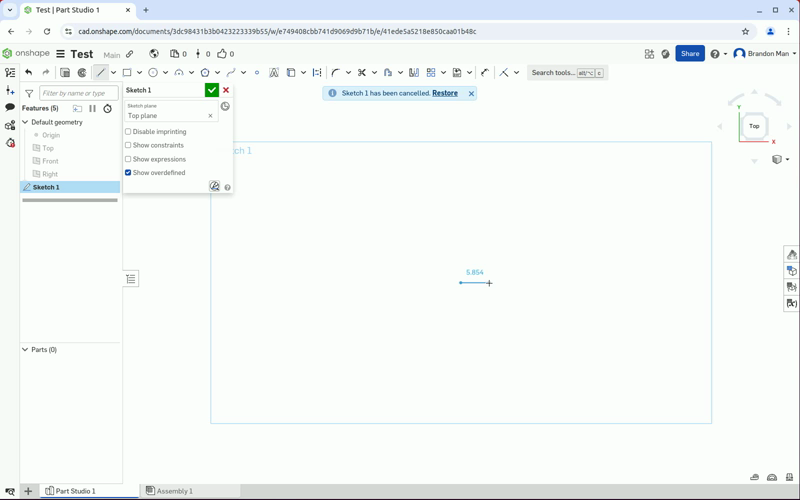
click(489, 282)
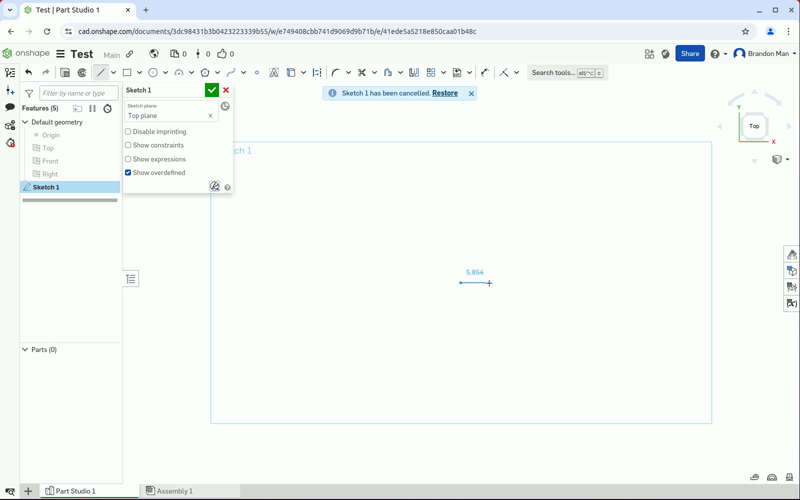
key_up(shift)
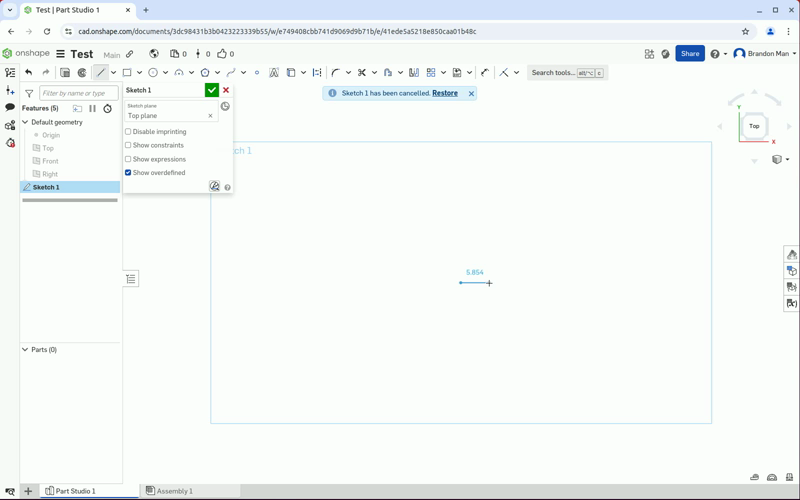
key_down(shift)
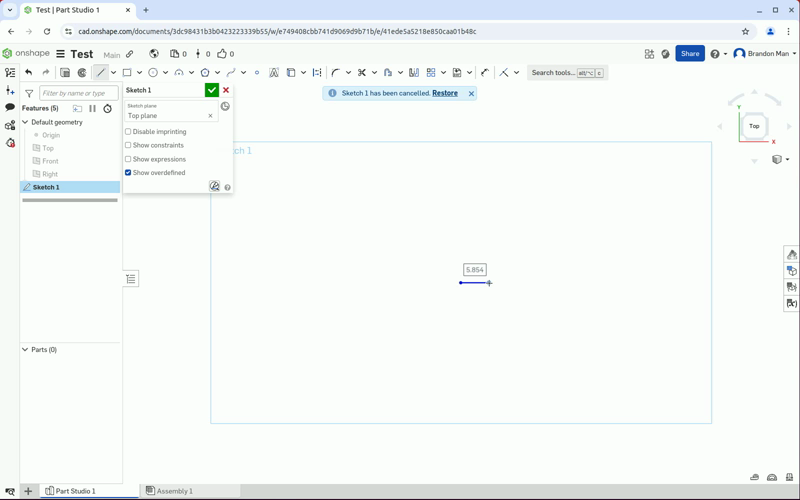
mouse_move(489, 179)
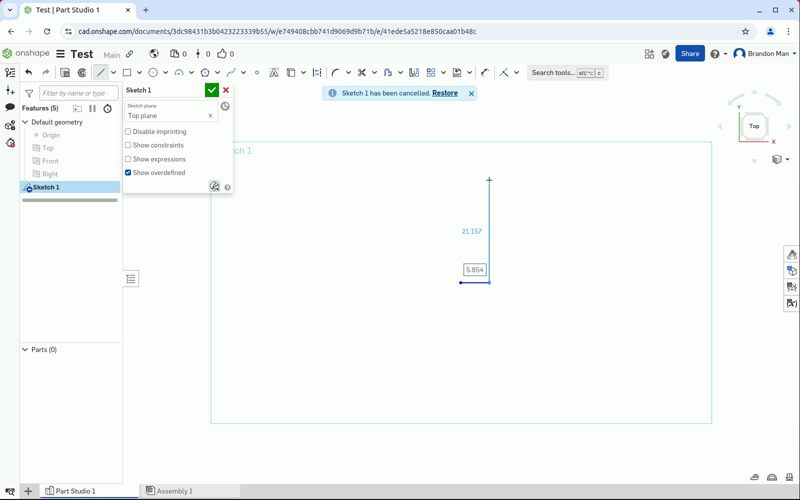
click(489, 179)
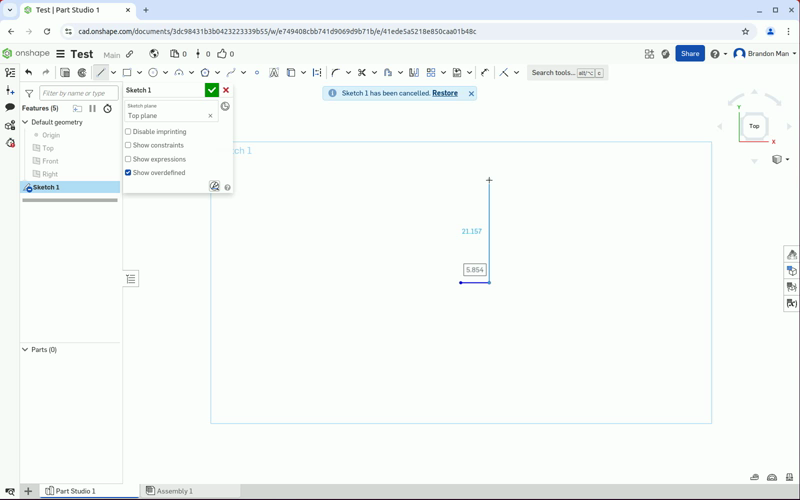
key_up(shift)
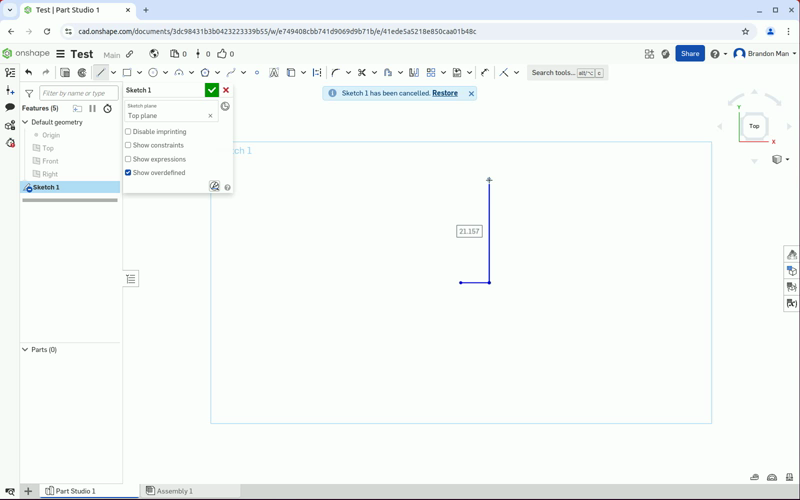
key_down(shift)
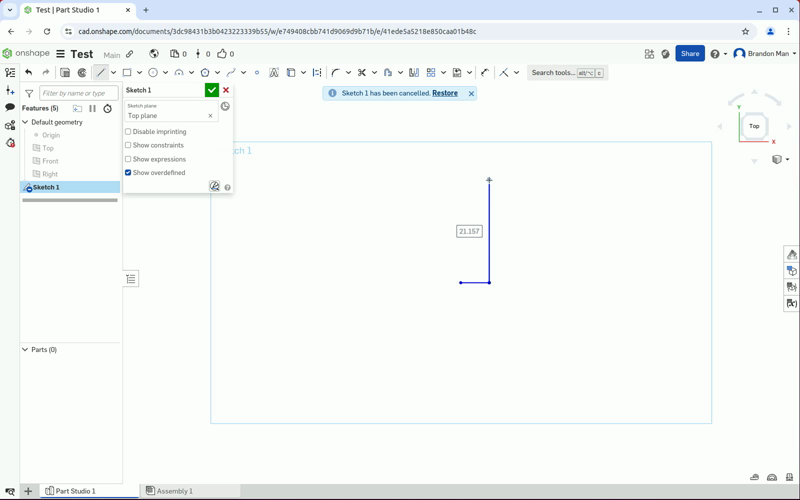
mouse_move(519, 179)
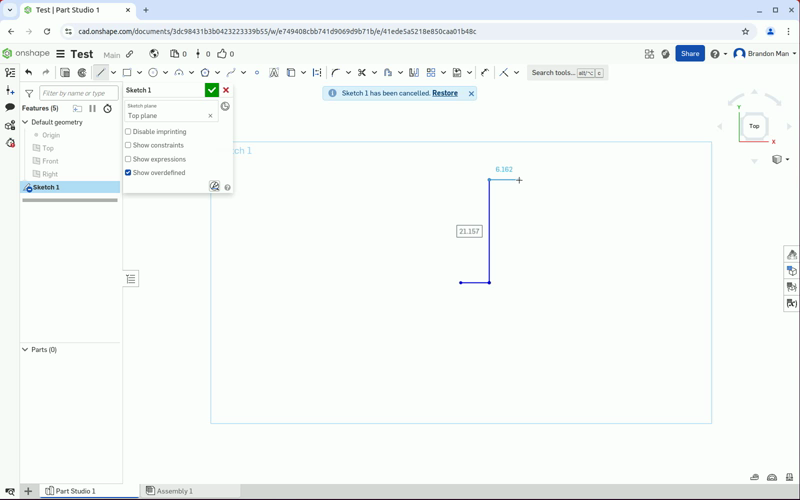
mouse_move(460, 179)
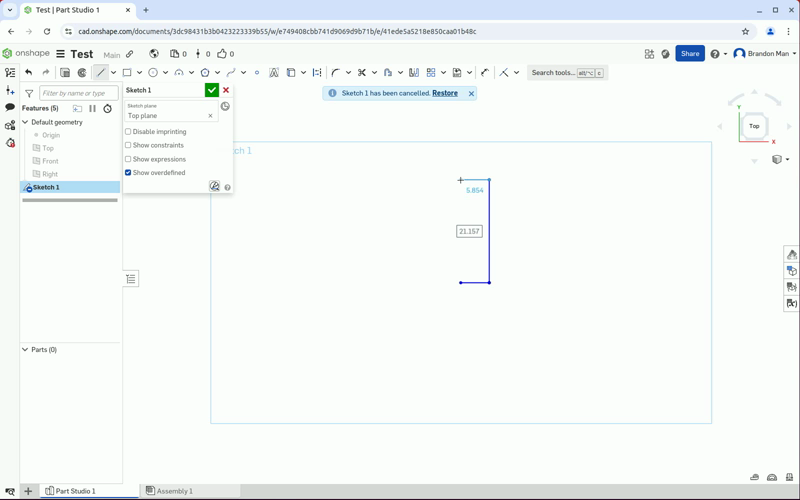
click(460, 179)
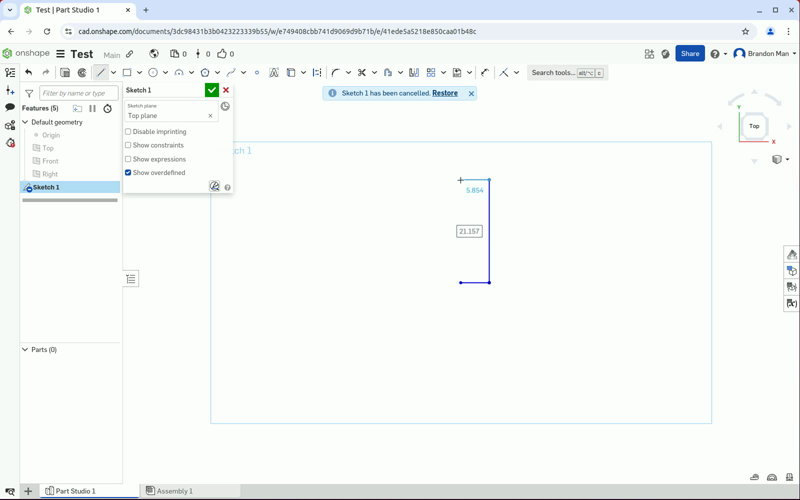
key_up(shift)
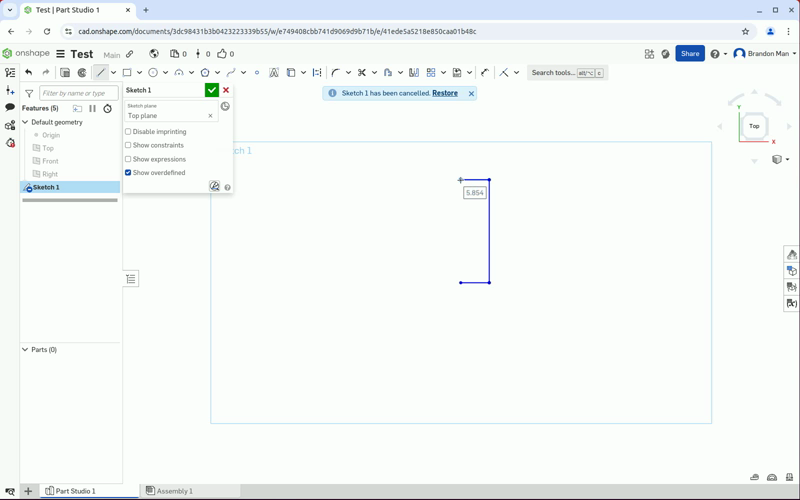
key_down(shift)
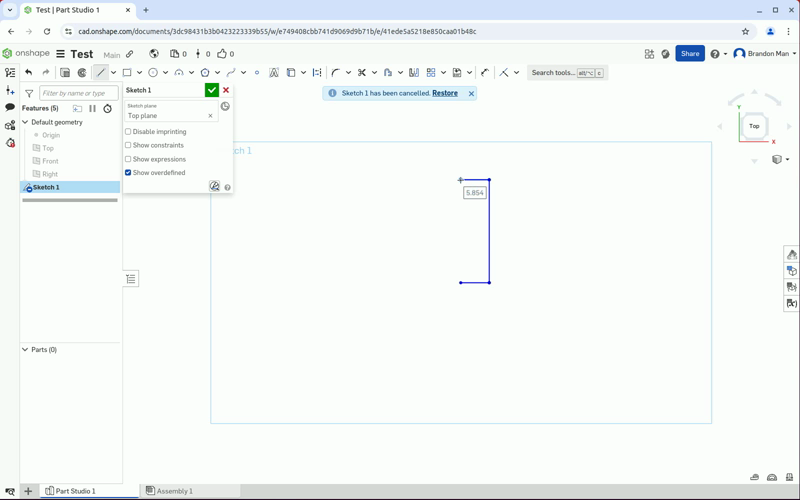
mouse_move(460, 282)
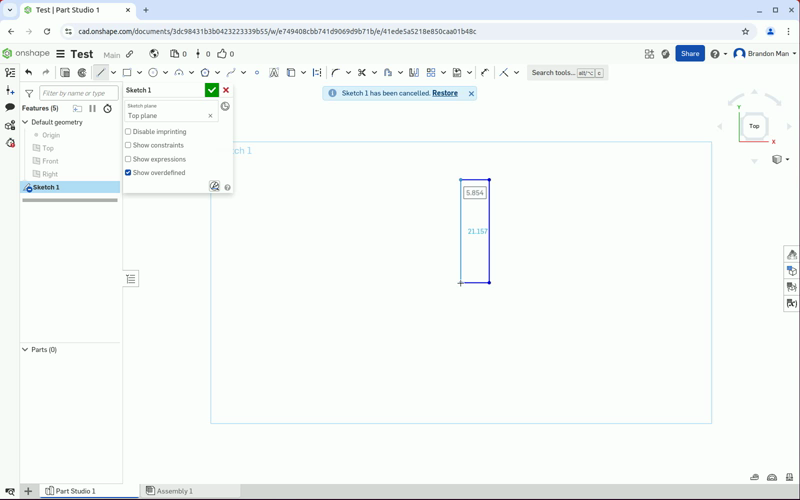
key_up(shift)
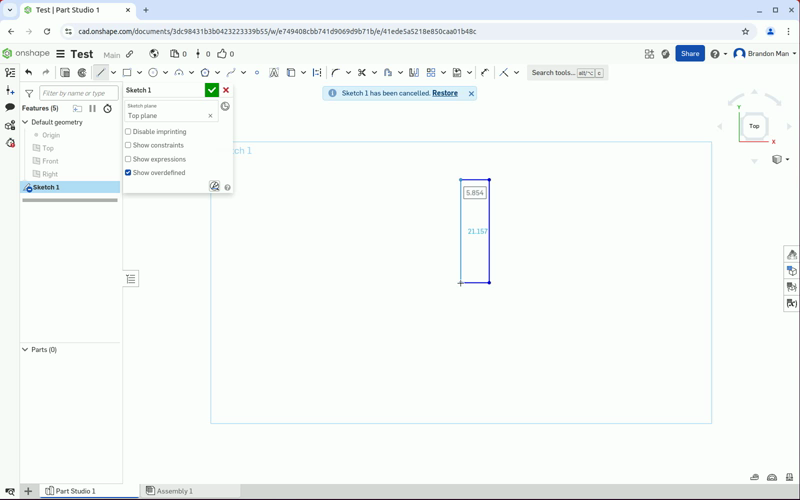
click(460, 282)
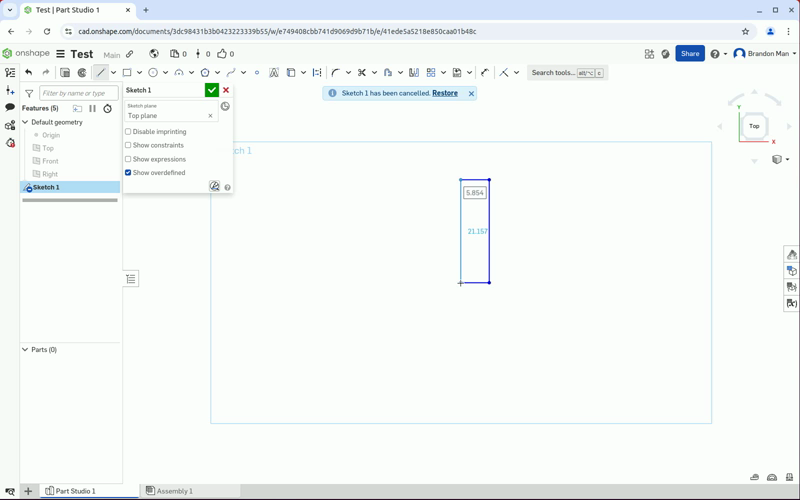
key(esc)
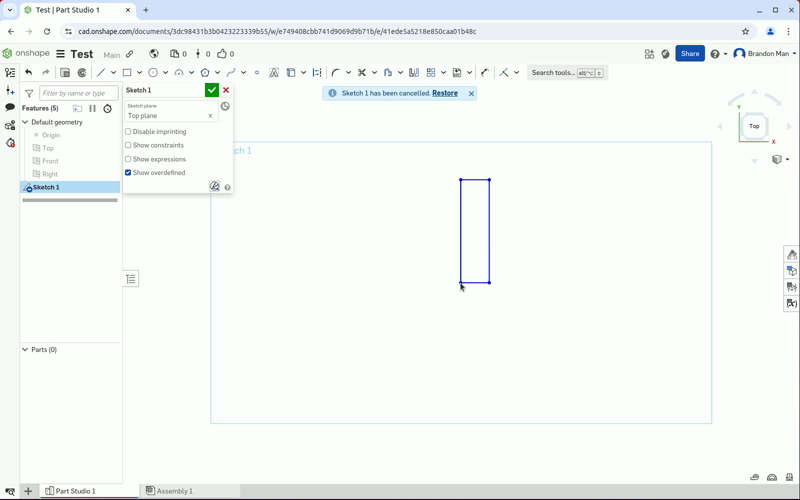
mouse_move(485, 222)
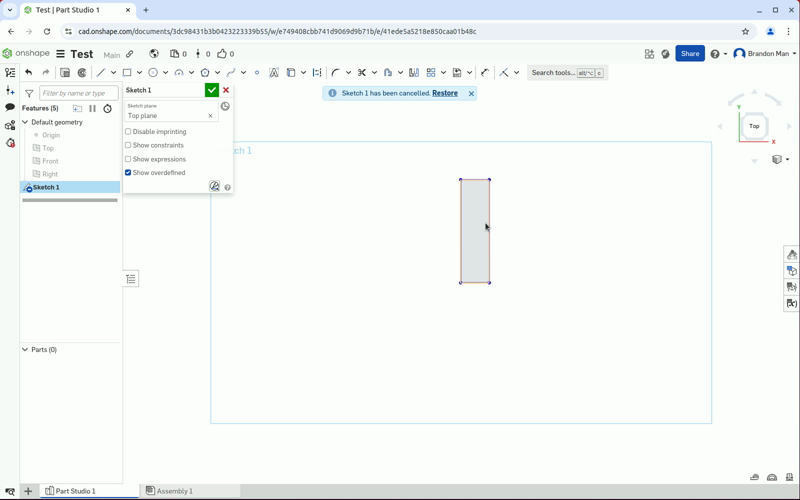
click(485, 222)
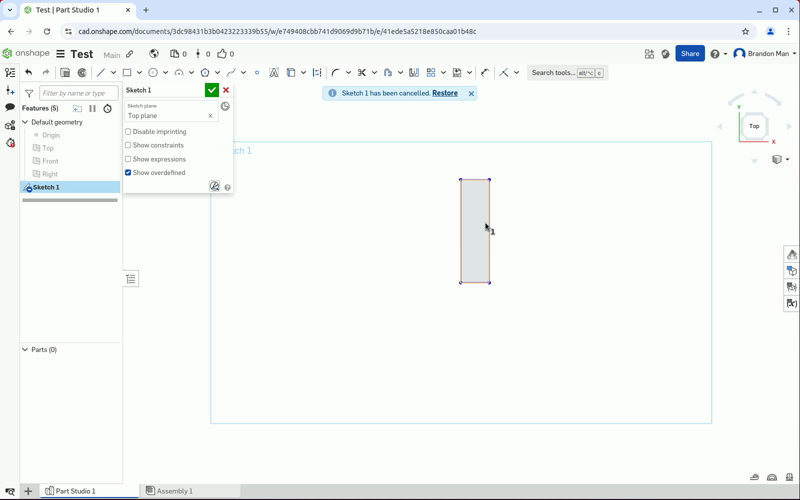
mouse_move(73, 352)
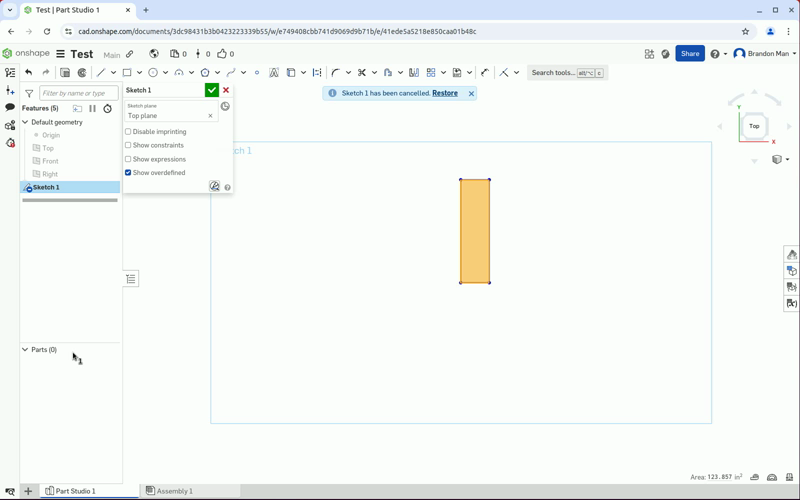
key(shift+y)
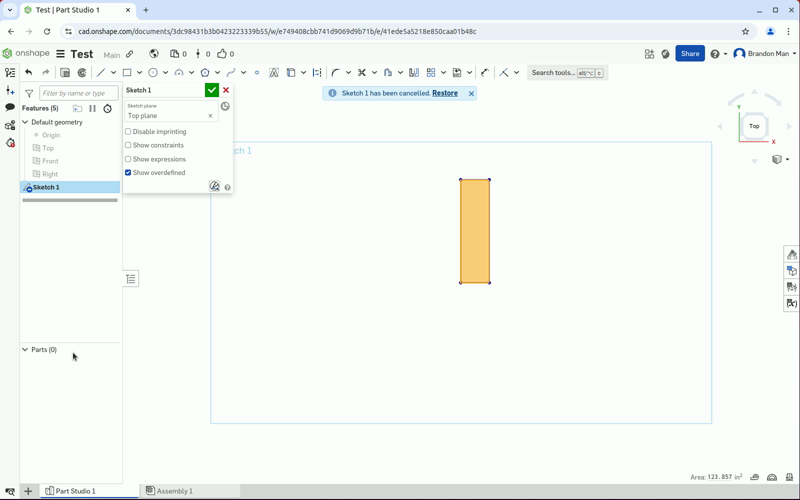
key(shift+e)
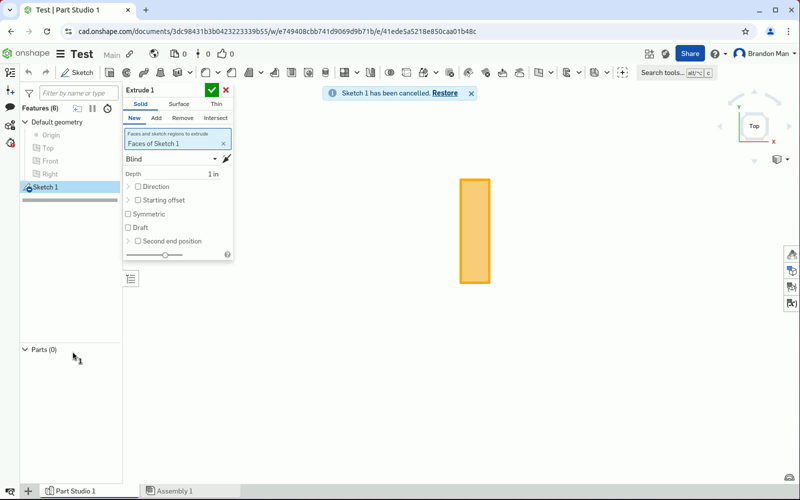
mouse_move(143, 106)
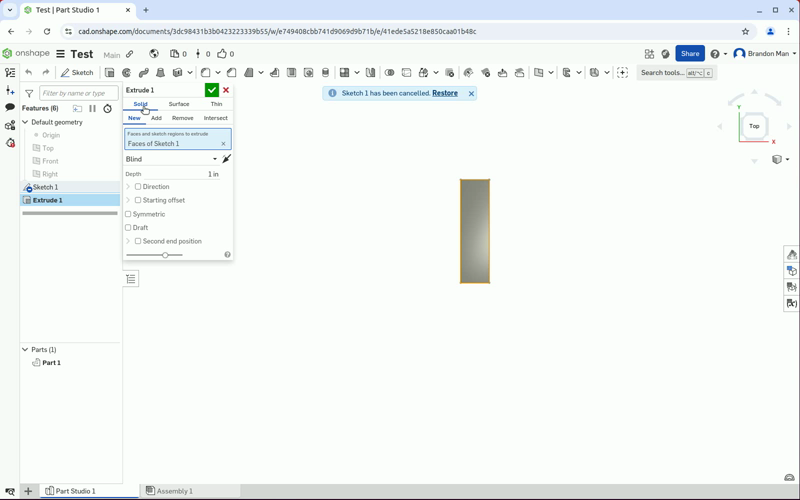
click(143, 106)
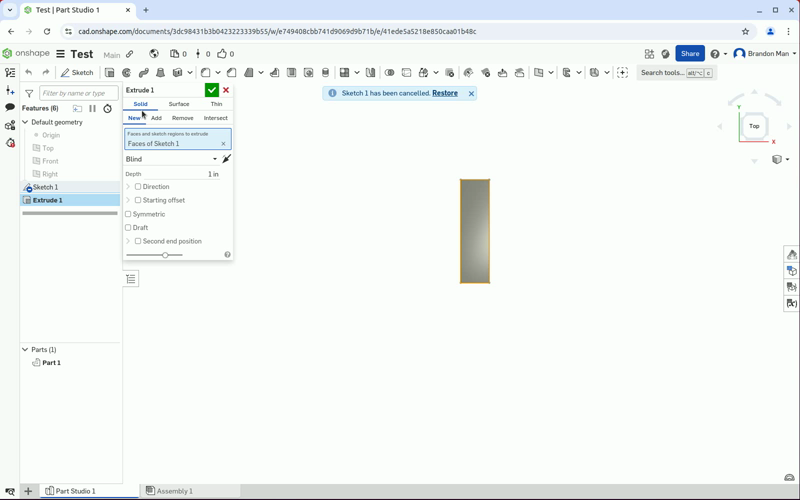
mouse_move(137, 120)
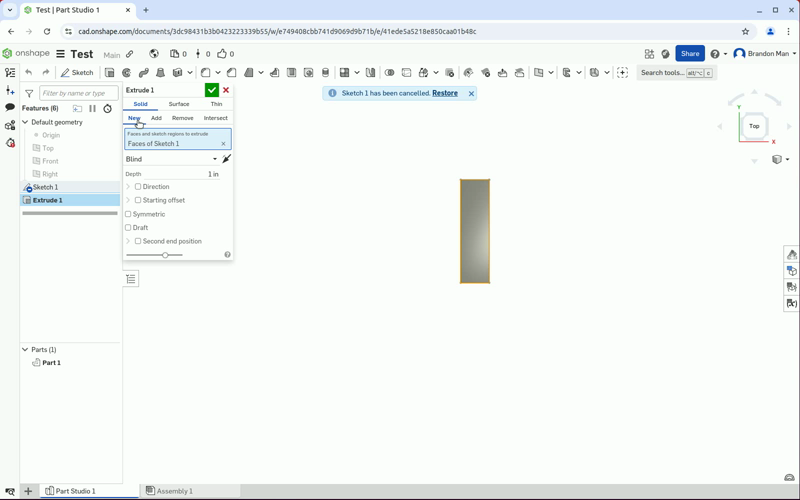
click(137, 120)
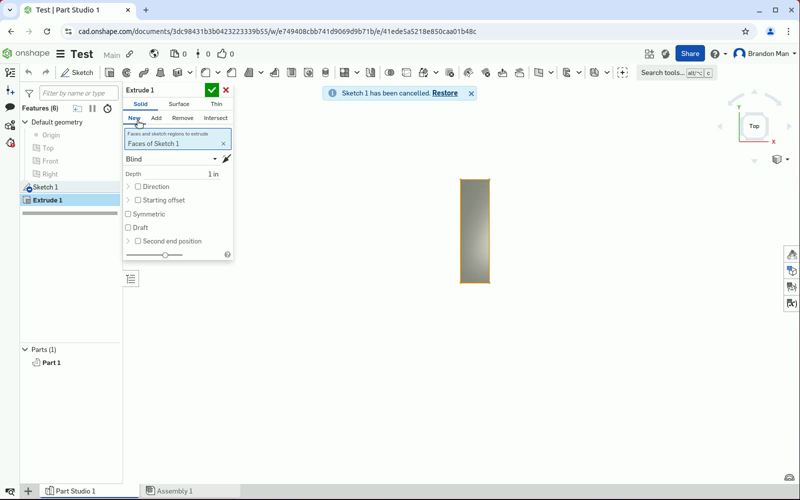
key(tab, 4)
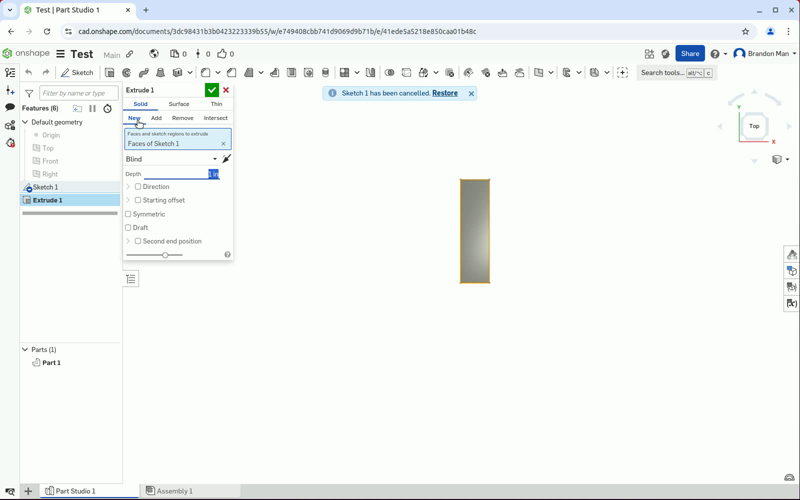
text(23.108)
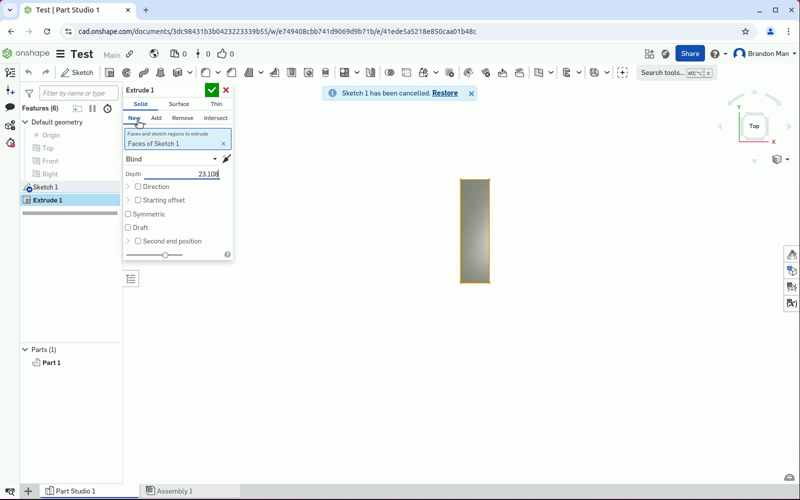
key(enter)
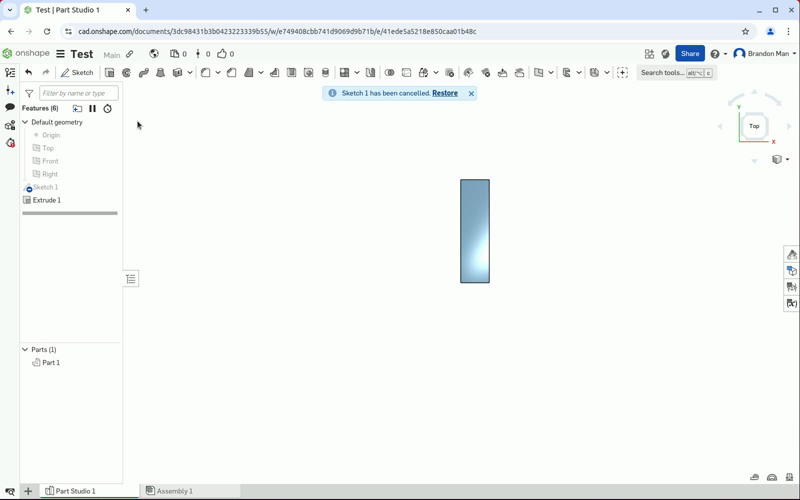
key(shift+h)
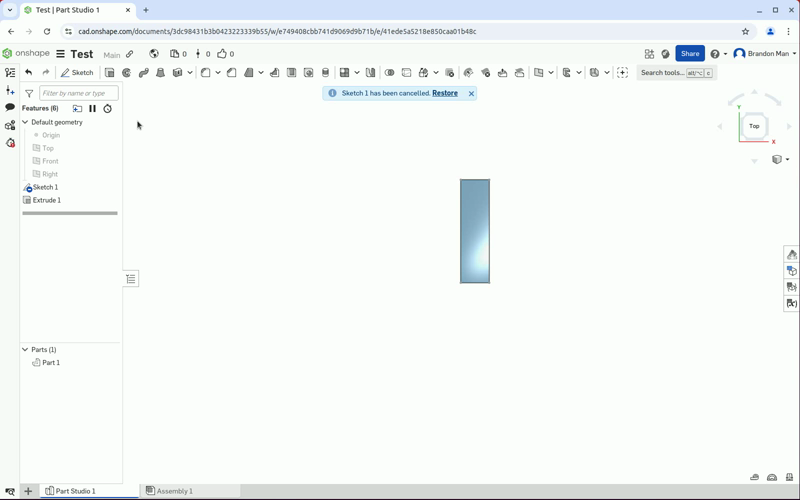
key(shift+h)
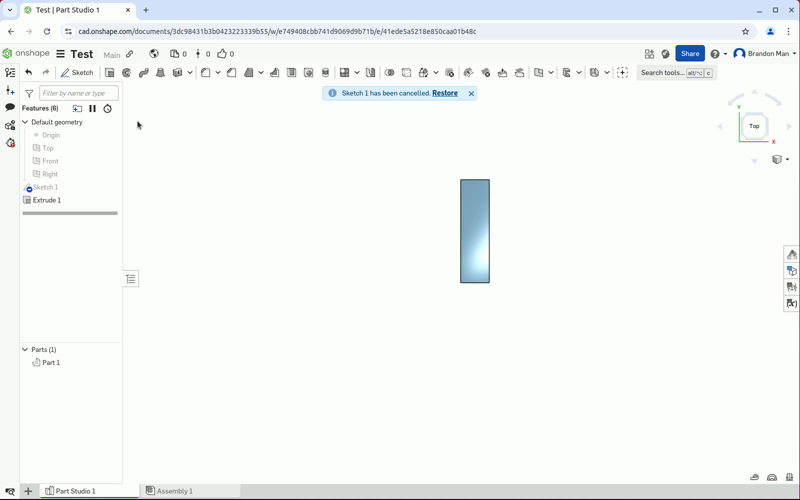
mouse_move(73, 189)
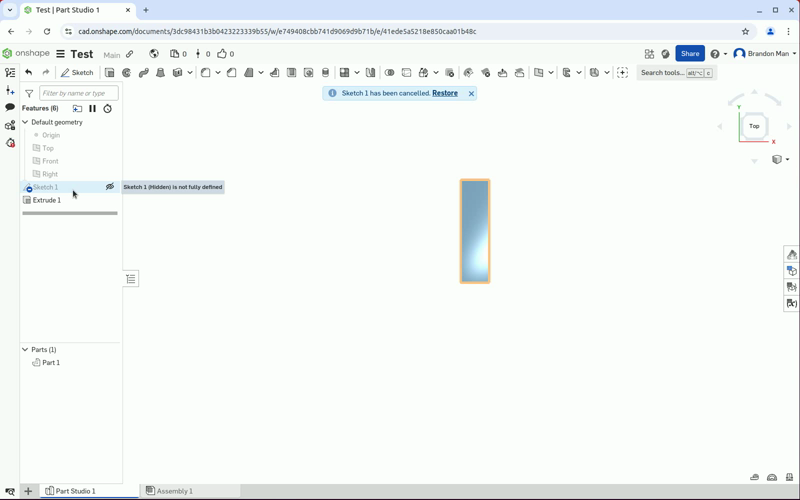
click(73, 189)
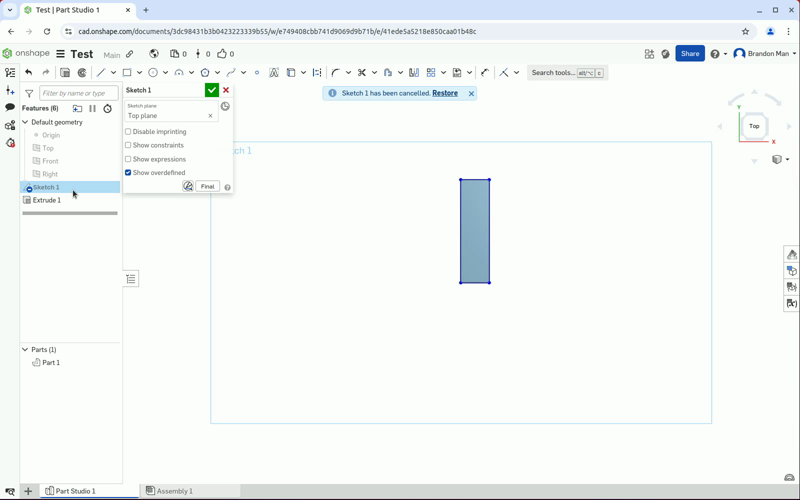
mouse_move(229, 92)
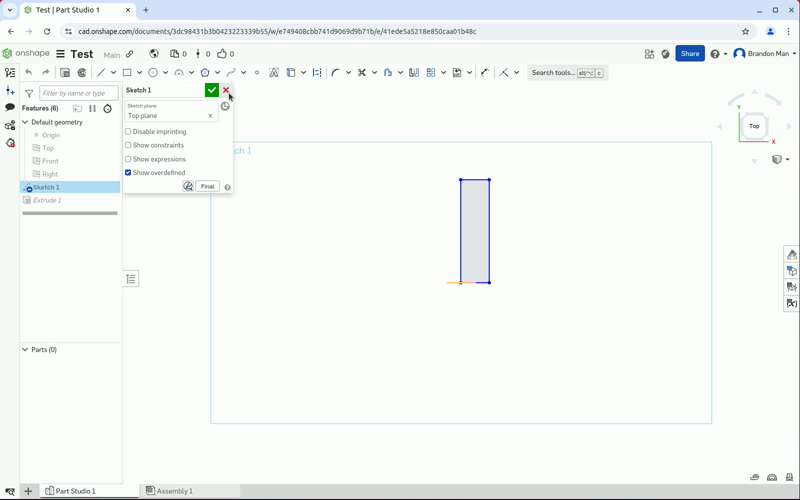
click(229, 92)
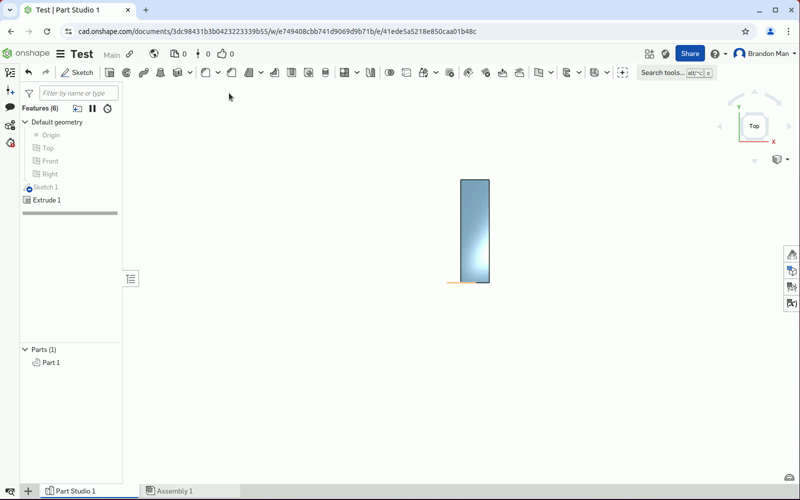
mouse_move(73, 352)
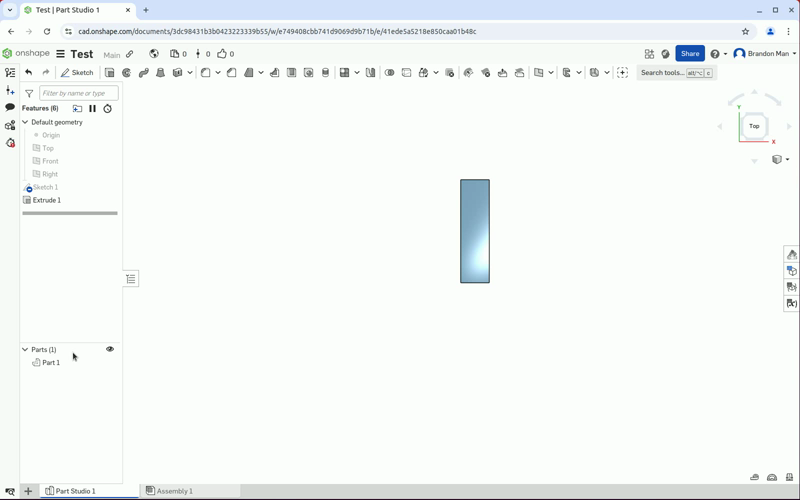
key(y)
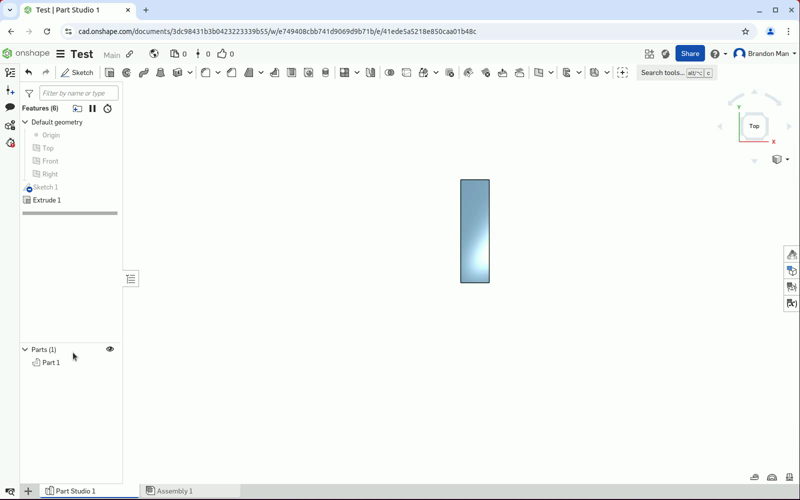
key(shift+p)
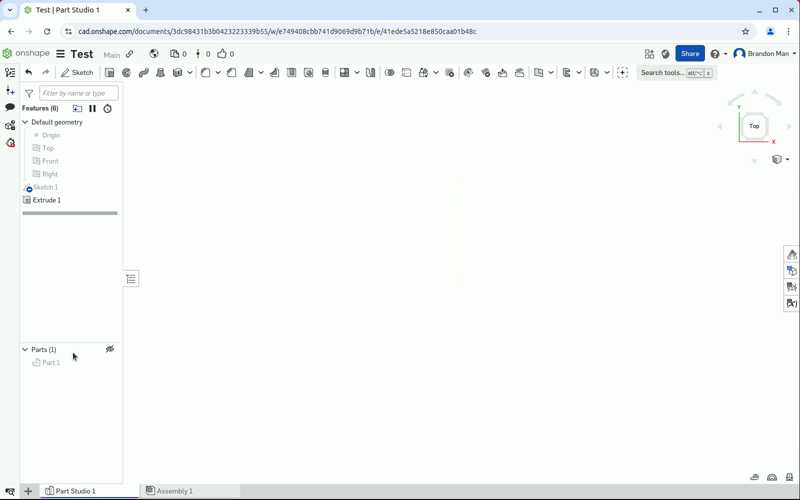
key(space)
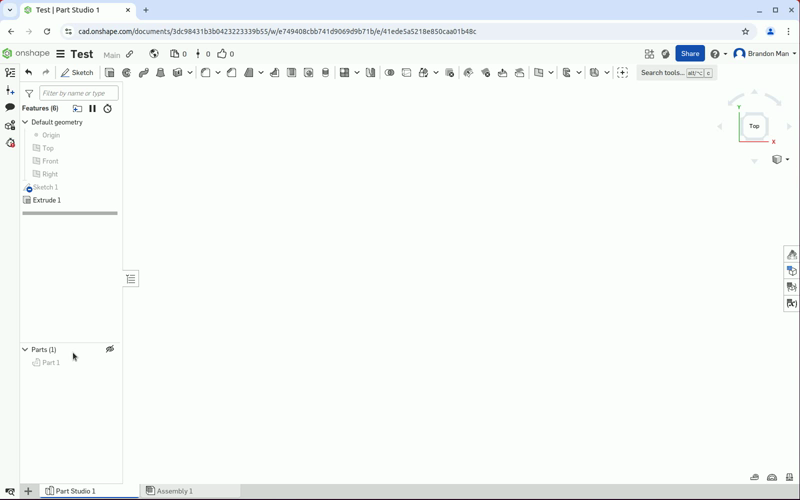
key_down(shift)
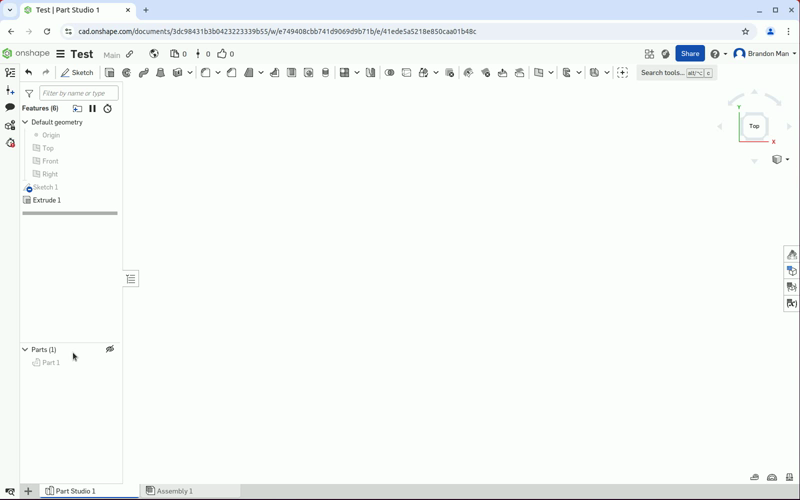
key(up)
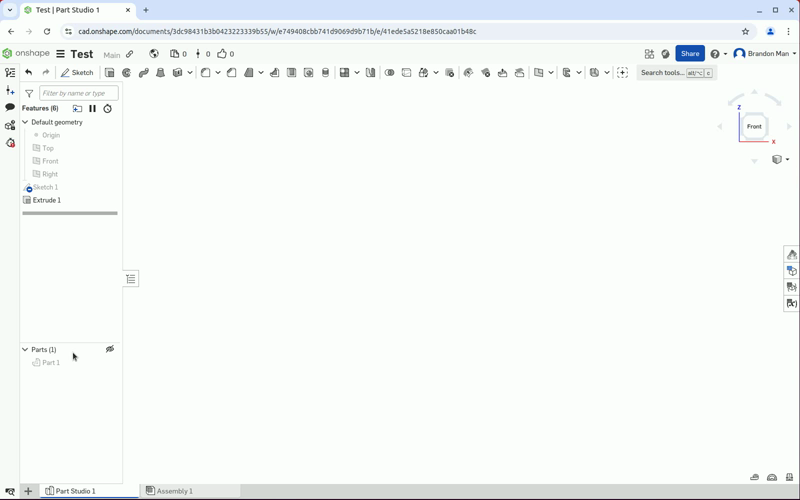
key_up(shift)
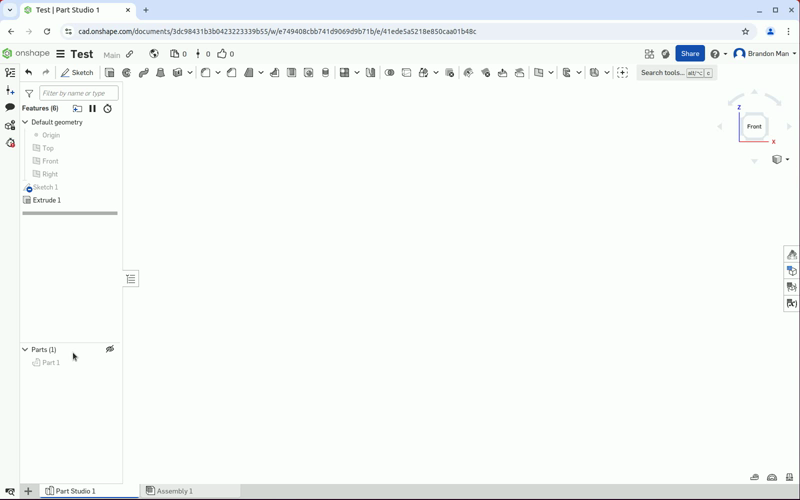
key(space)
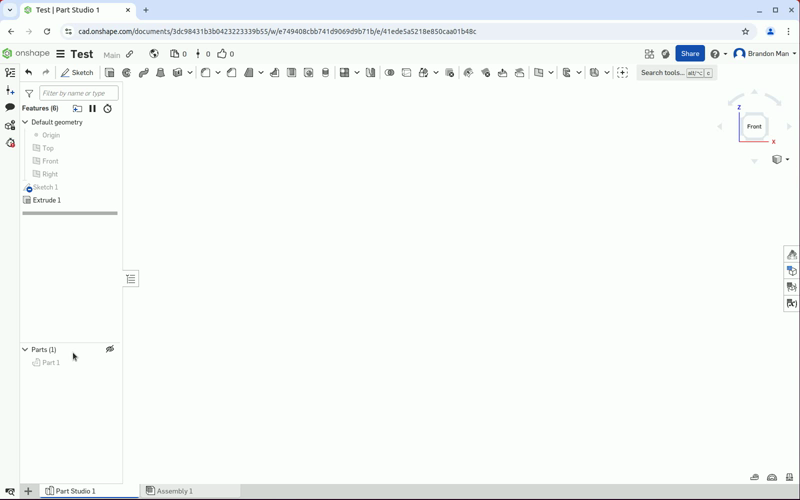
key_down(shift)
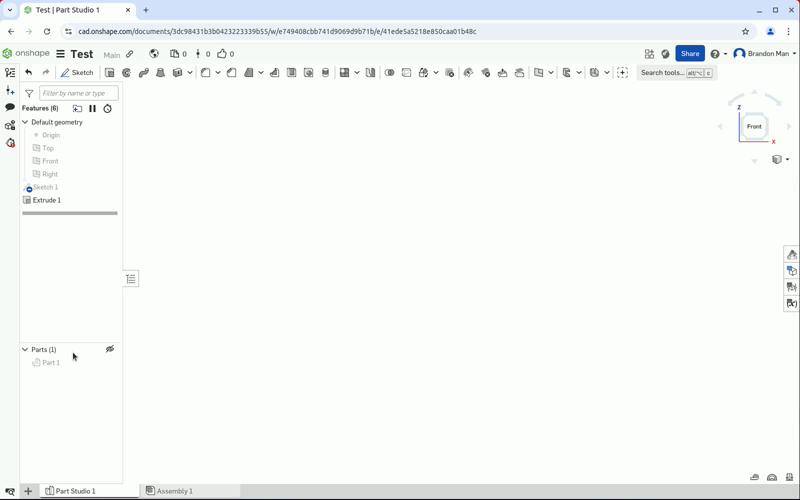
key(left)
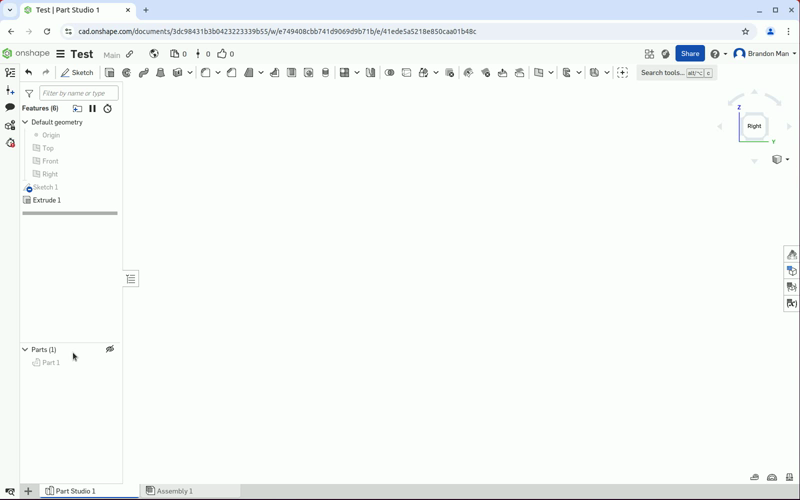
key_up(shift)
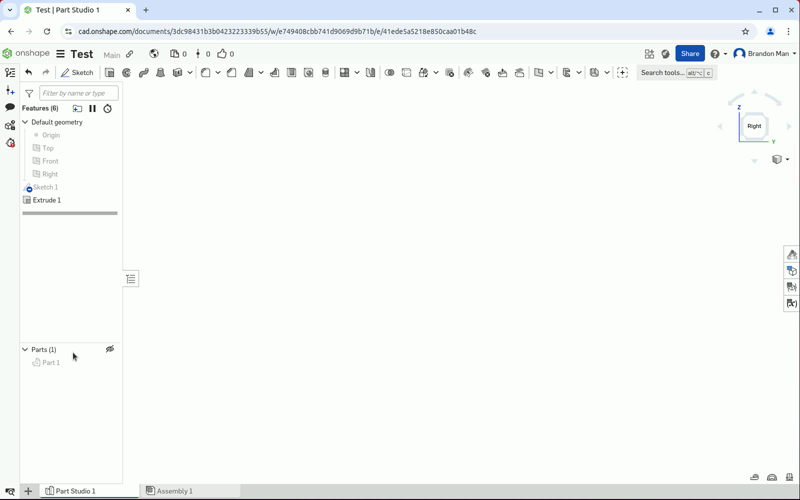
mouse_move(73, 352)
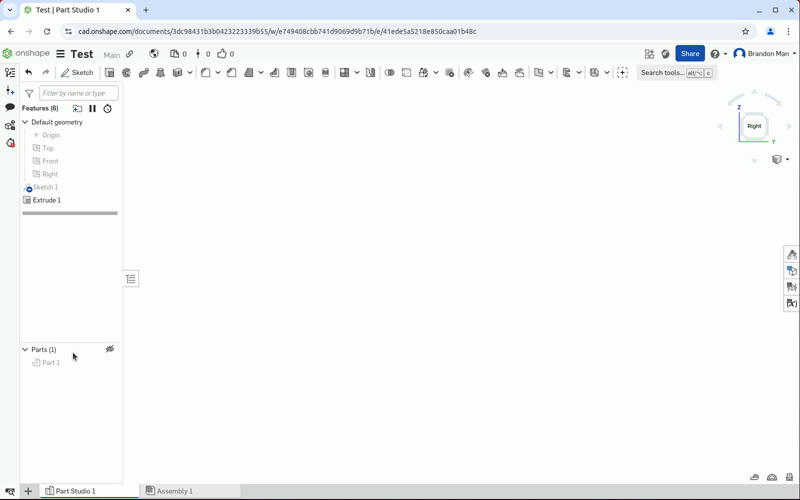
key(shift+y)
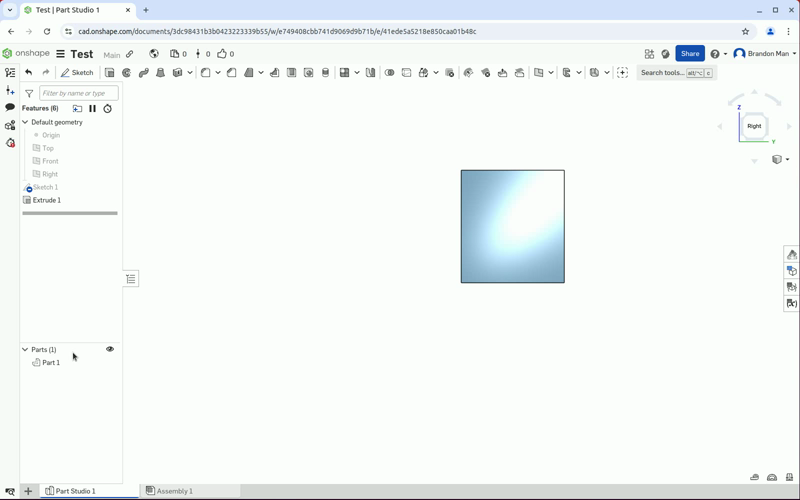
mouse_move(541, 75)
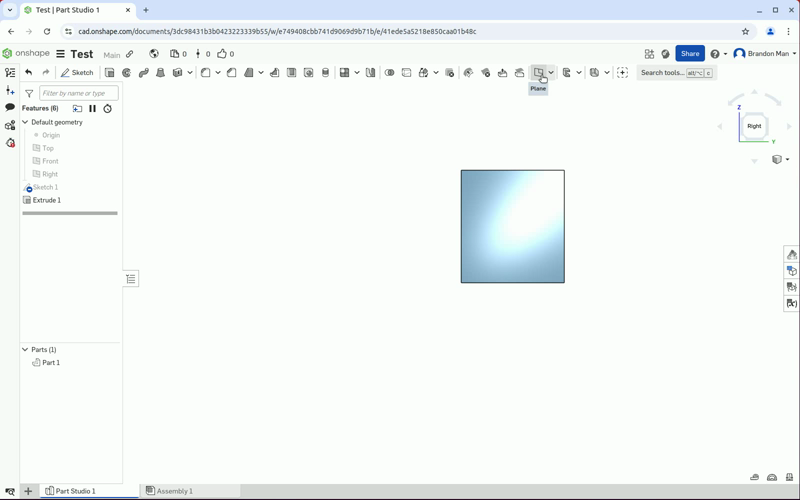
click(541, 75)
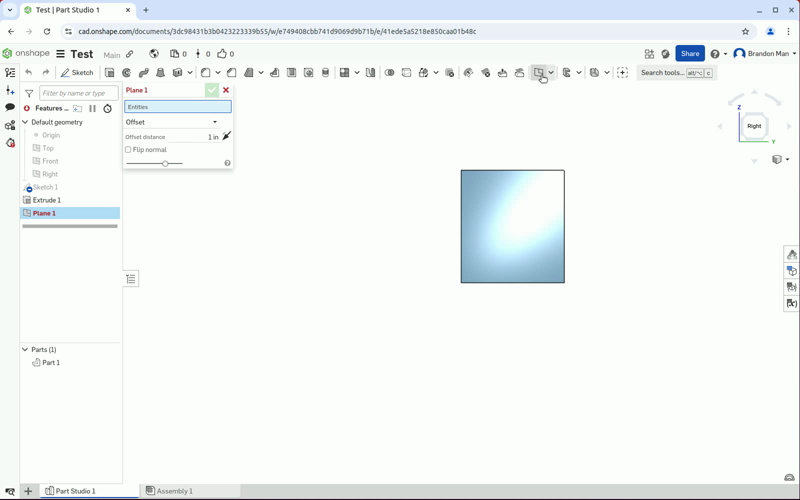
mouse_move(73, 176)
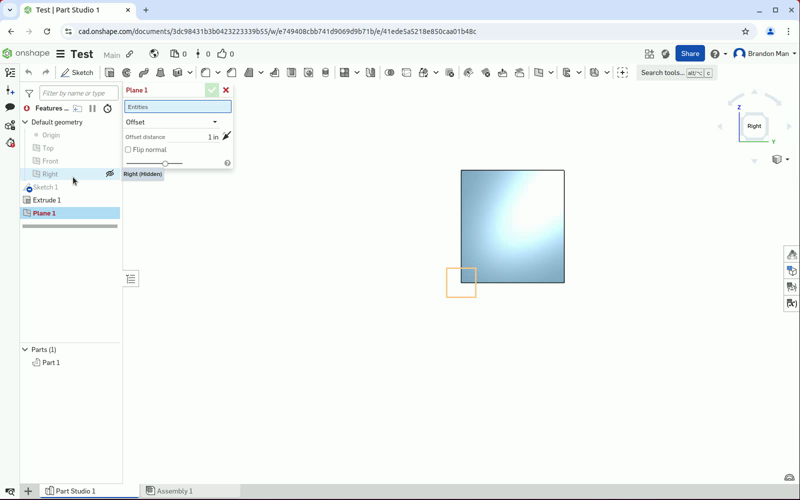
click(73, 176)
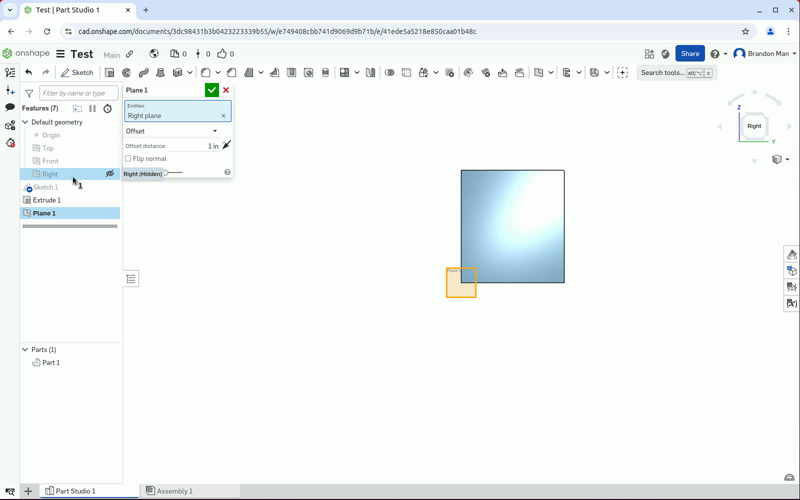
key(tab, 2)
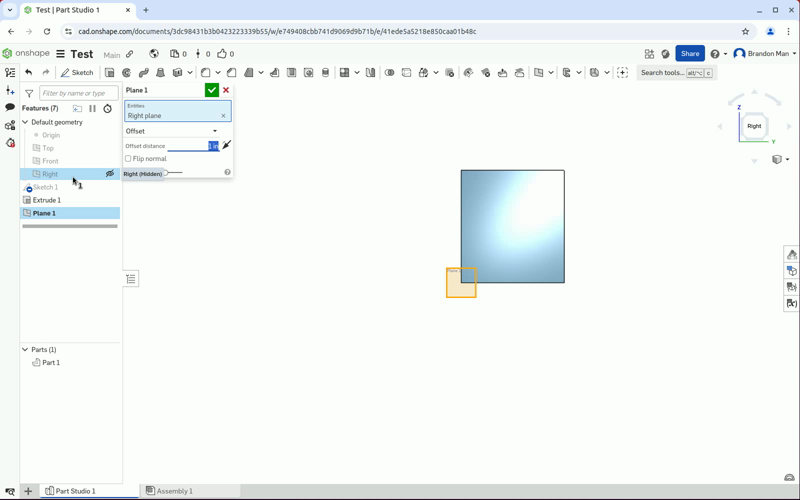
text(5.792)
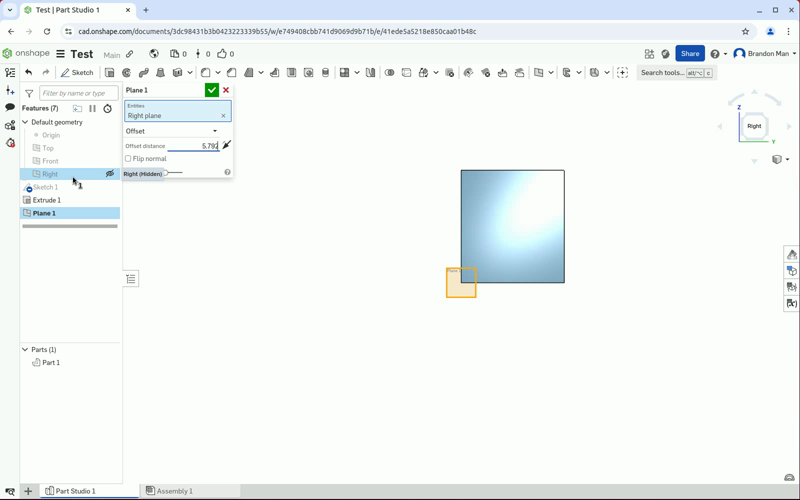
key(enter, 2)
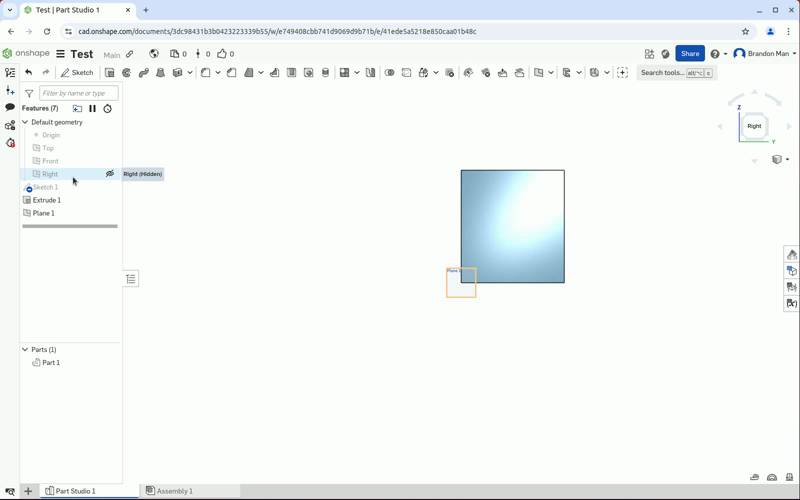
key(shift+s)
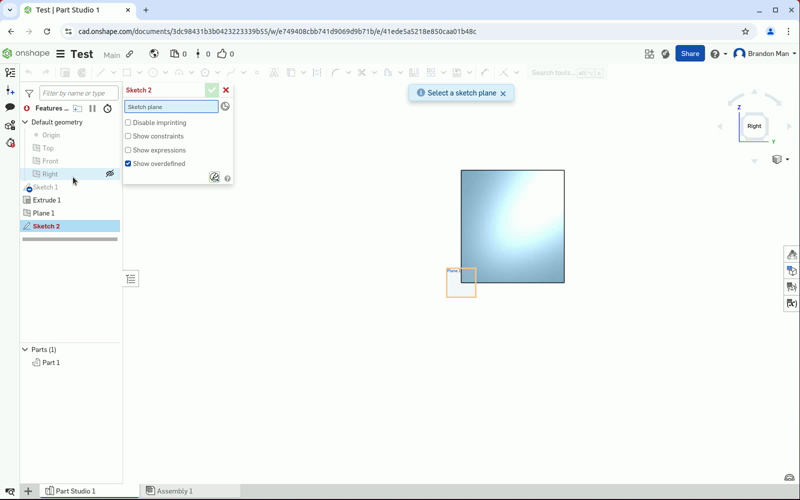
mouse_move(73, 215)
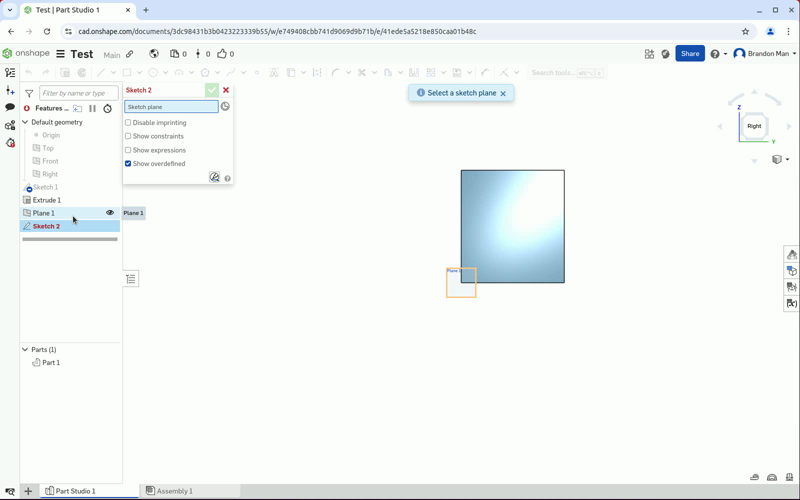
click(73, 215)
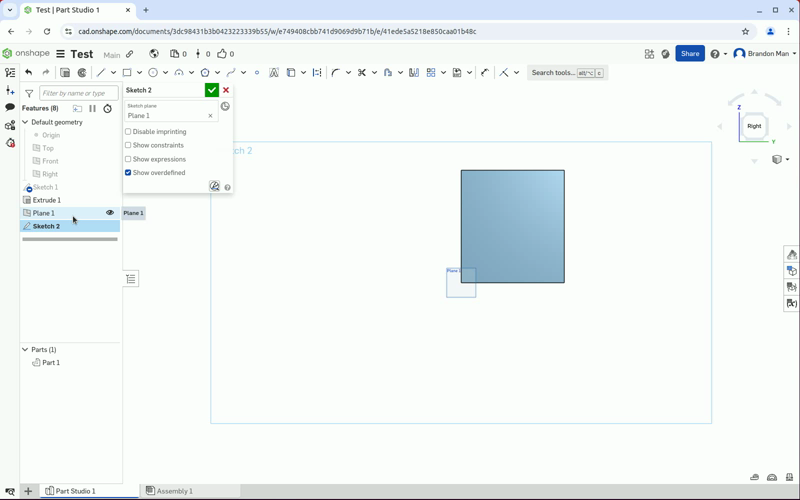
mouse_move(73, 352)
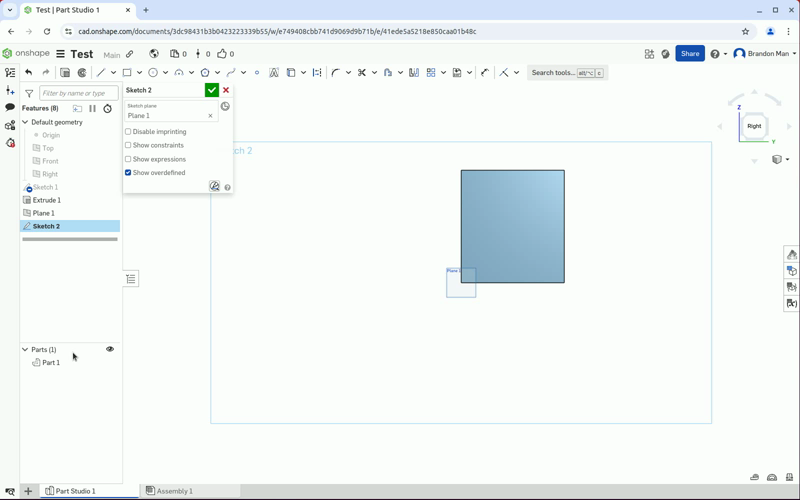
key(y)
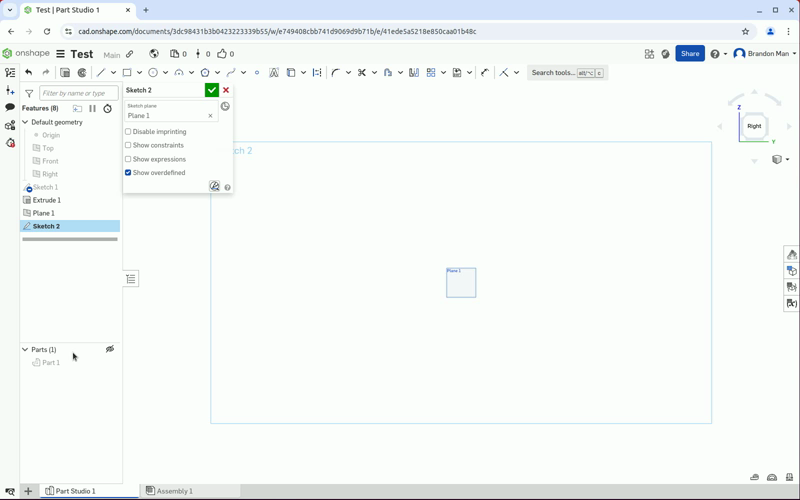
key(c)
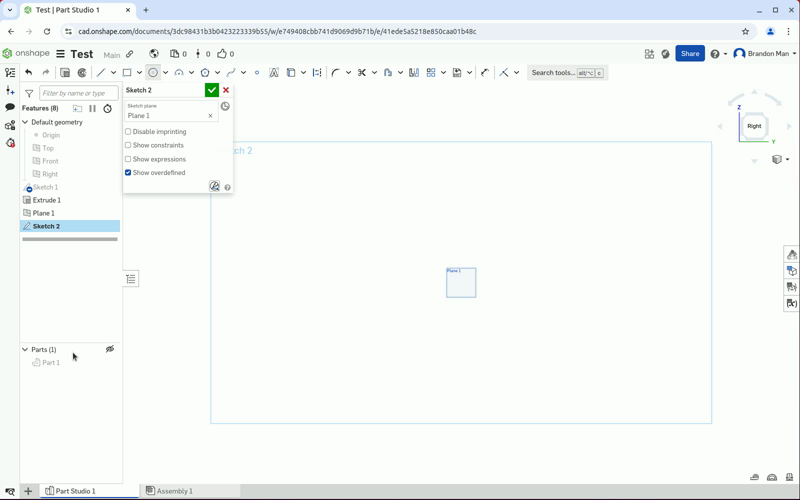
key_down(shift)
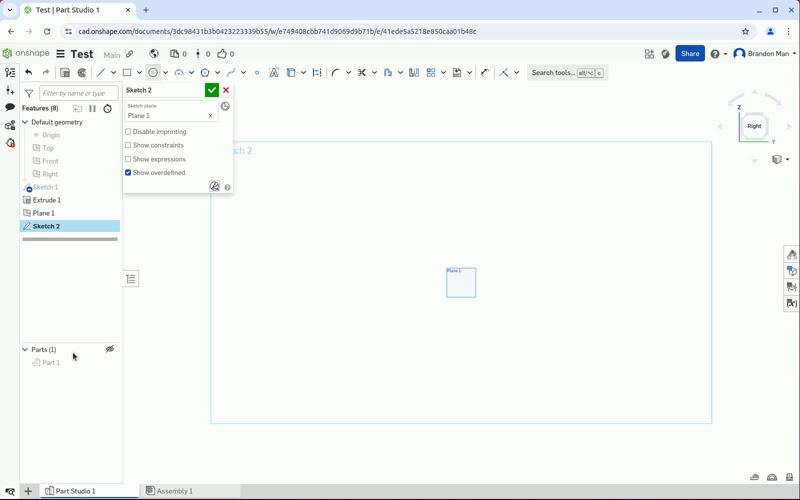
mouse_move(480, 206)
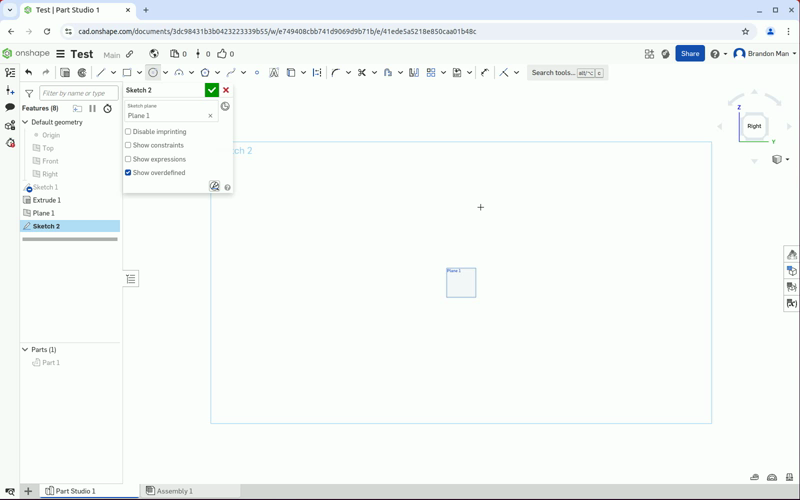
click(480, 206)
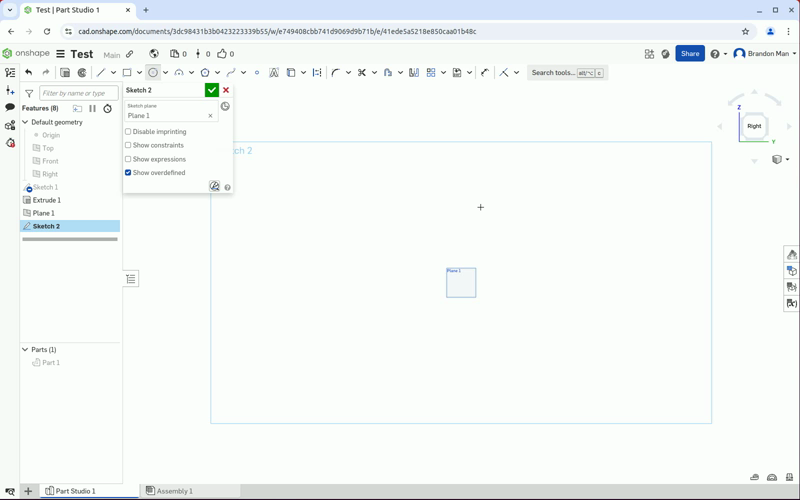
key_up(shift)
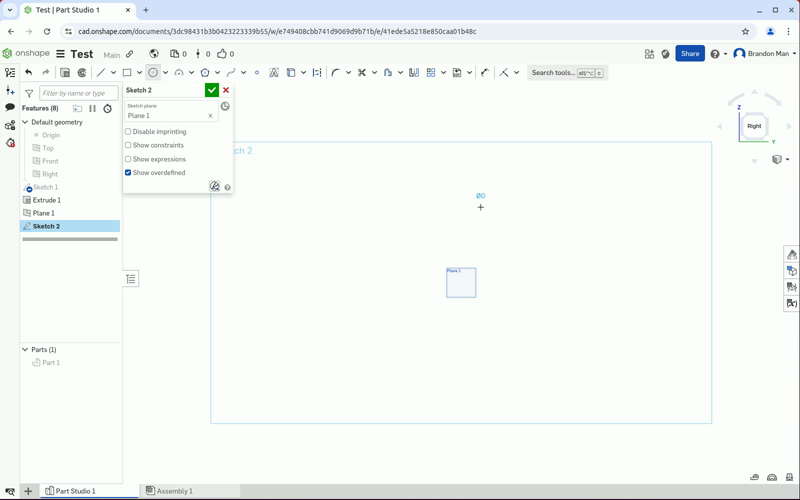
mouse_move(485, 206)
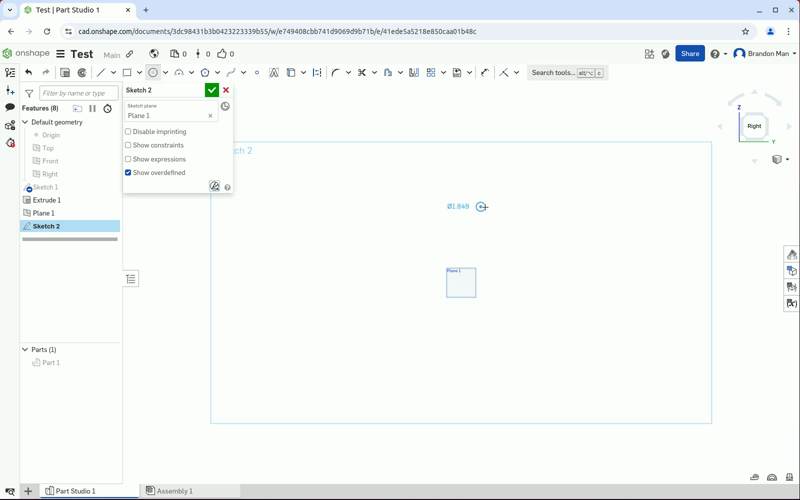
click(485, 206)
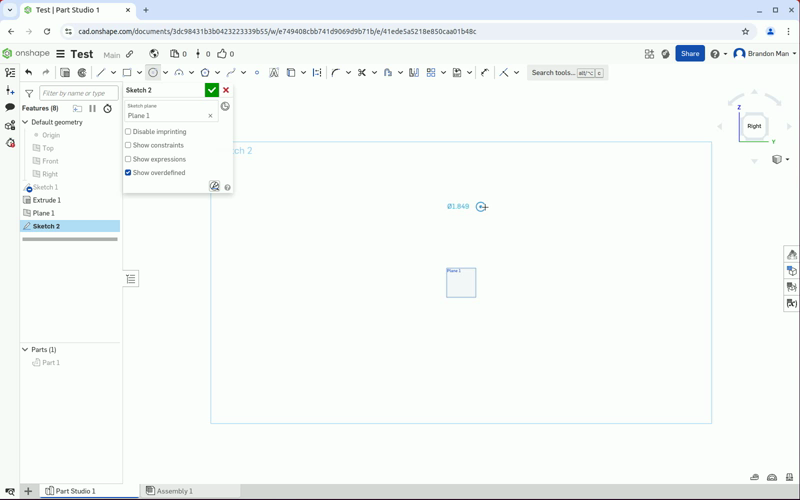
key(esc)
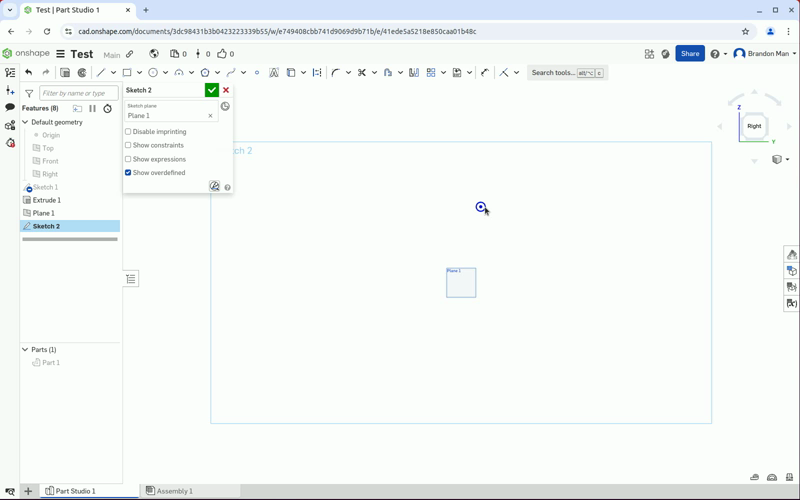
mouse_move(480, 202)
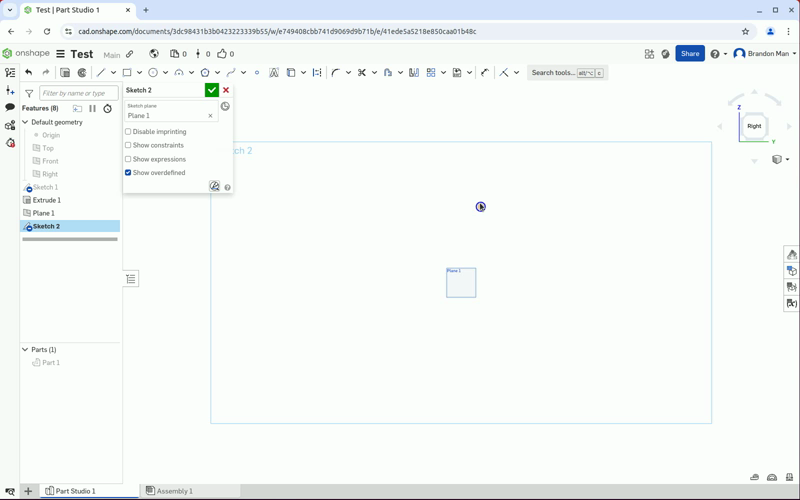
scroll(6)
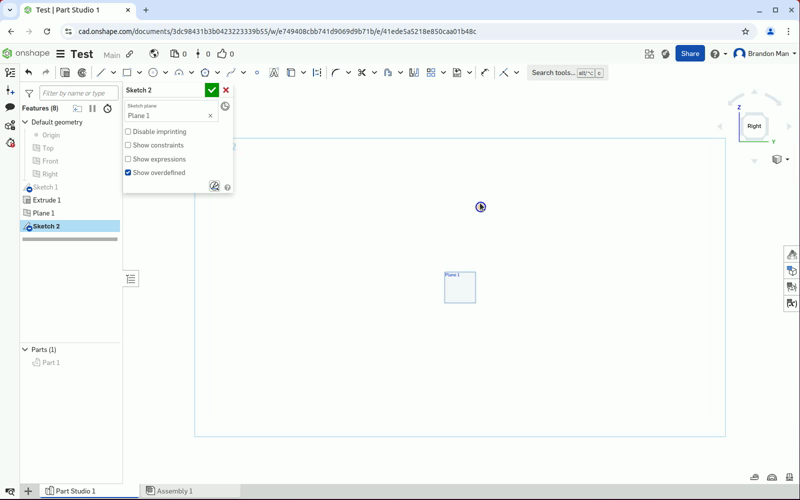
scroll(6)
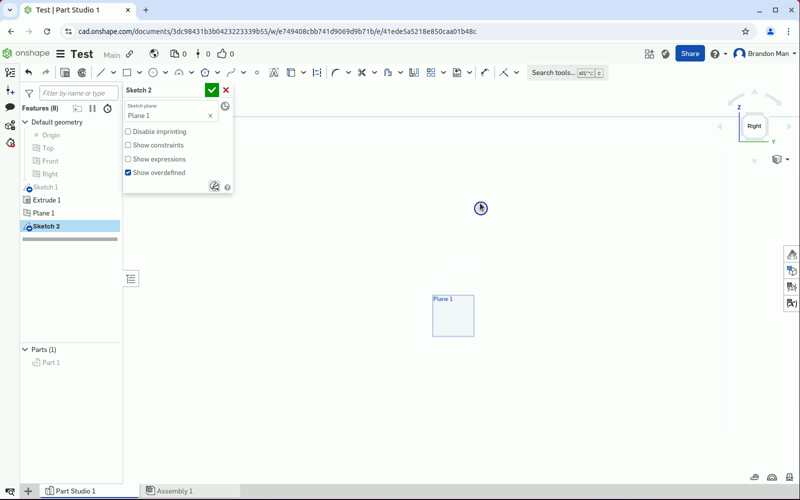
scroll(6)
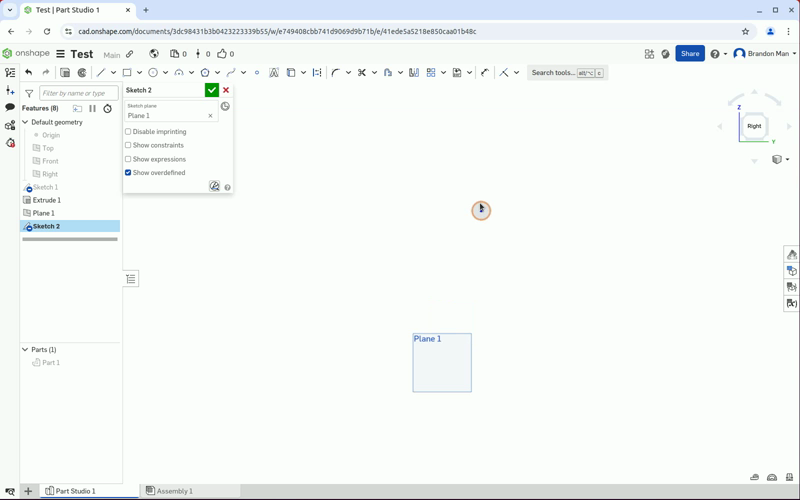
scroll(6)
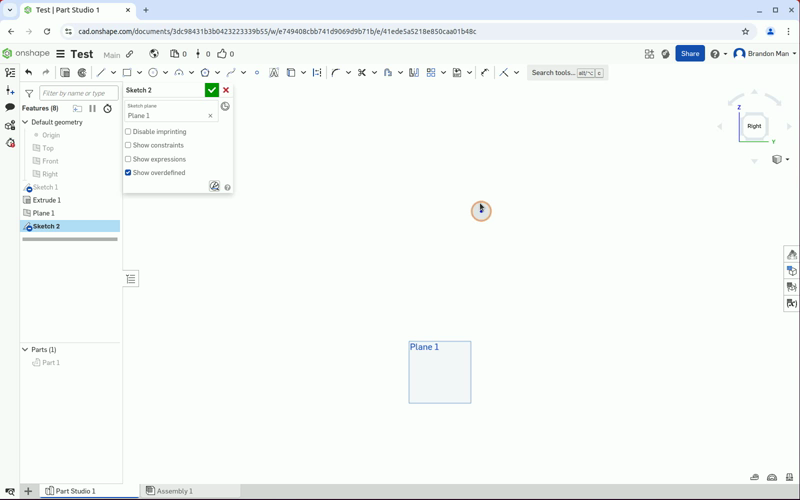
scroll(6)
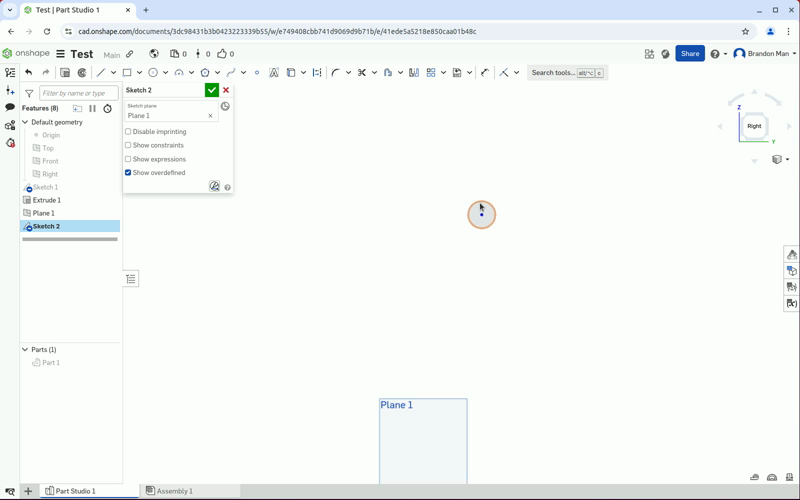
scroll(6)
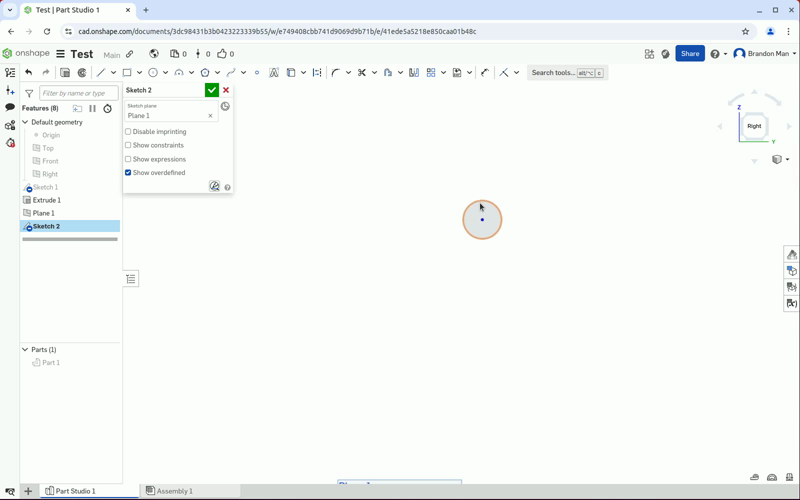
scroll(6)
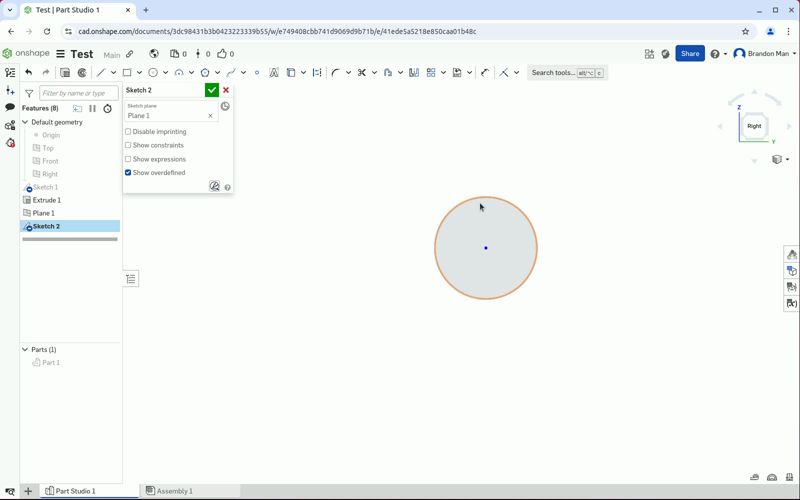
click(480, 202)
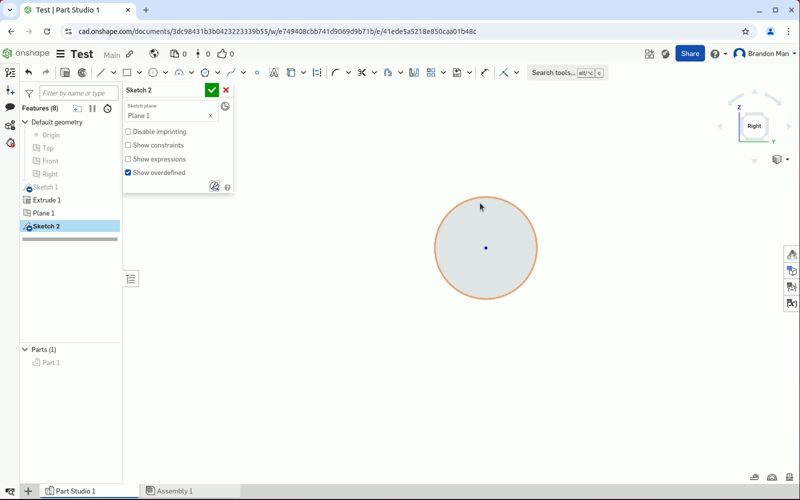
scroll(-6)
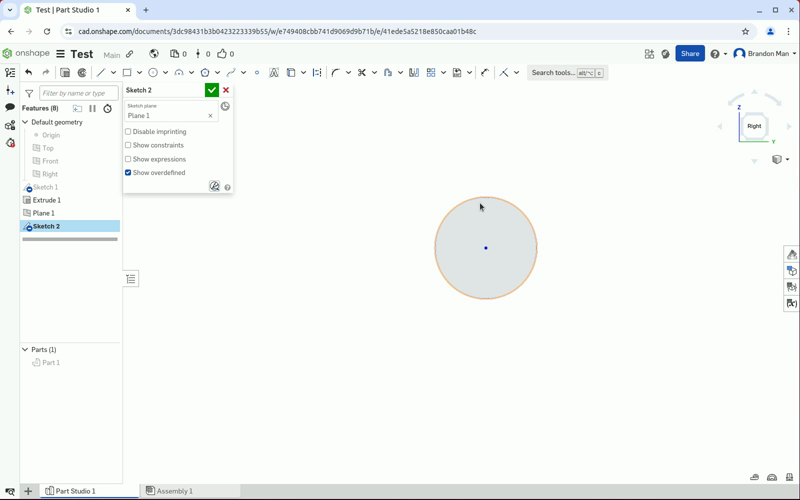
scroll(-6)
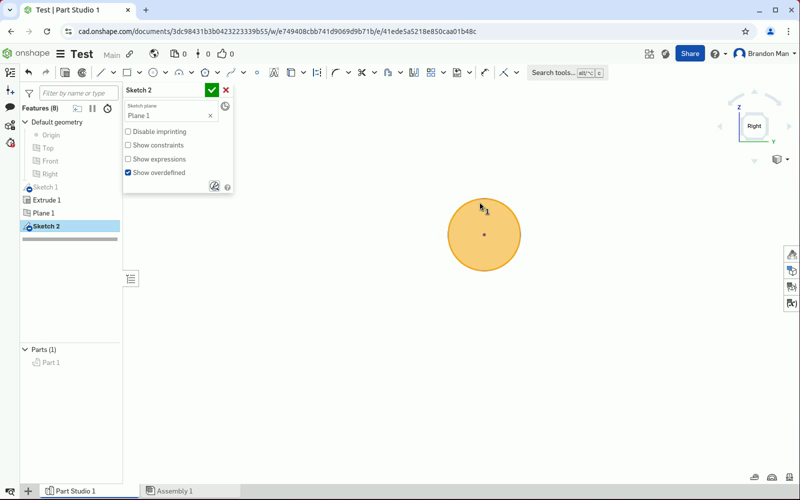
scroll(-6)
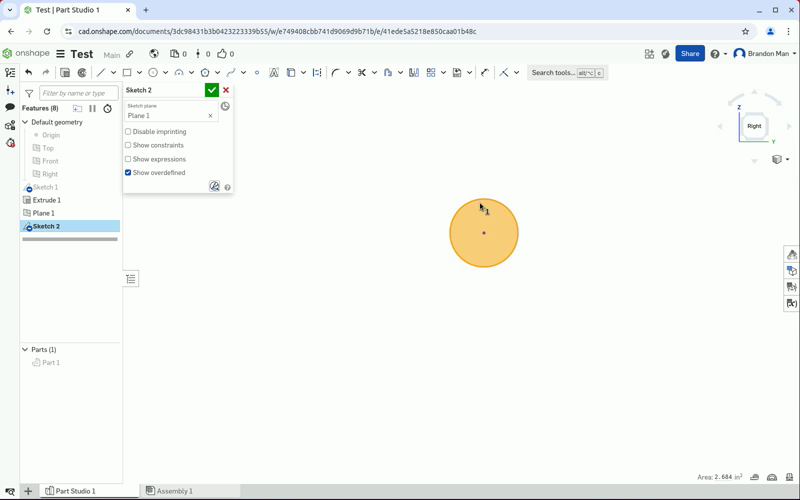
scroll(-6)
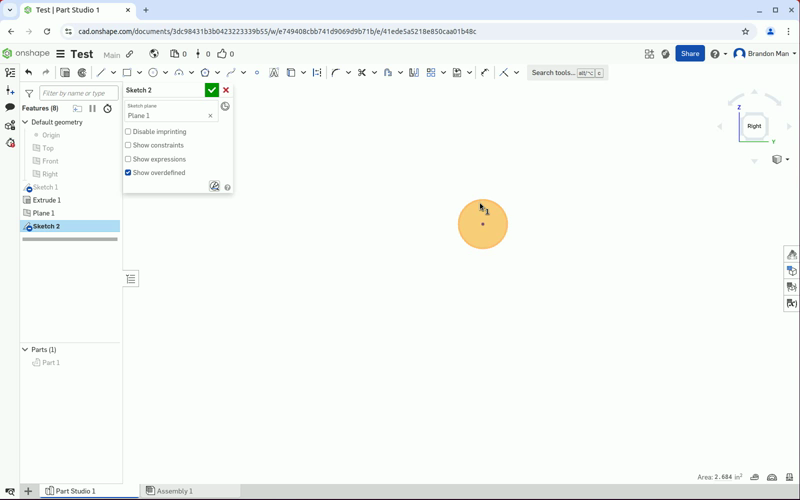
scroll(-6)
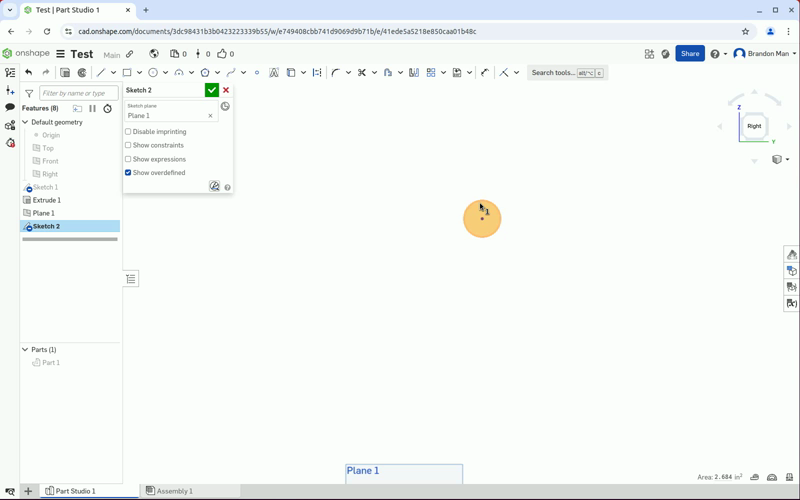
scroll(-6)
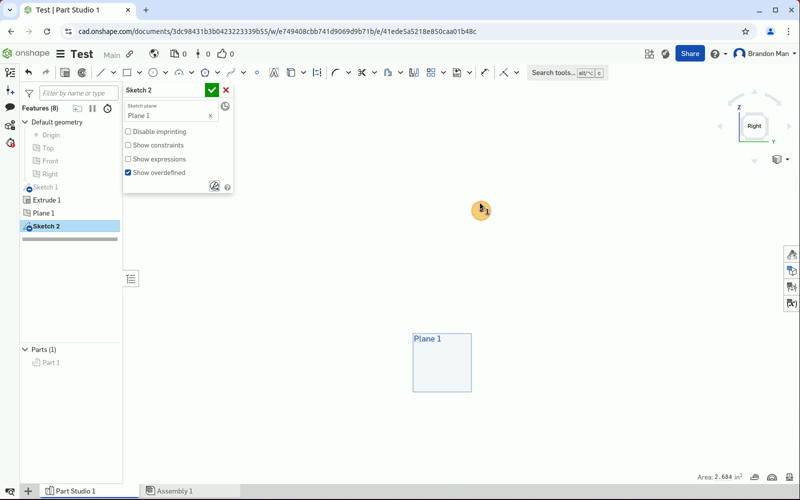
scroll(-6)
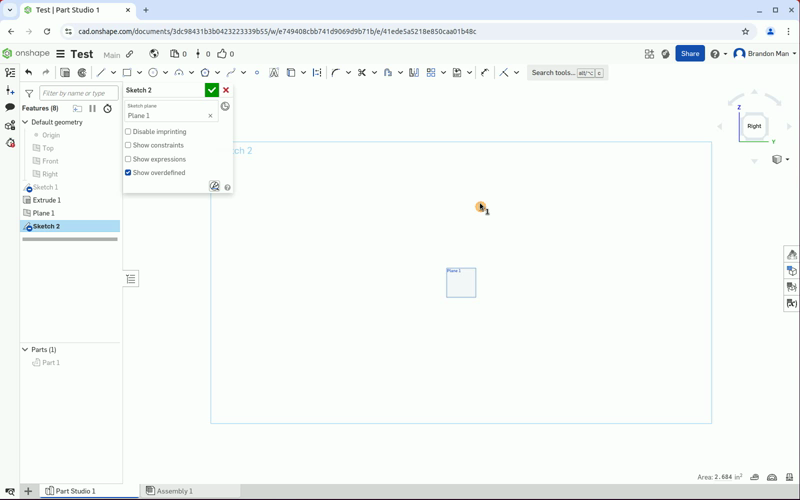
mouse_move(73, 352)
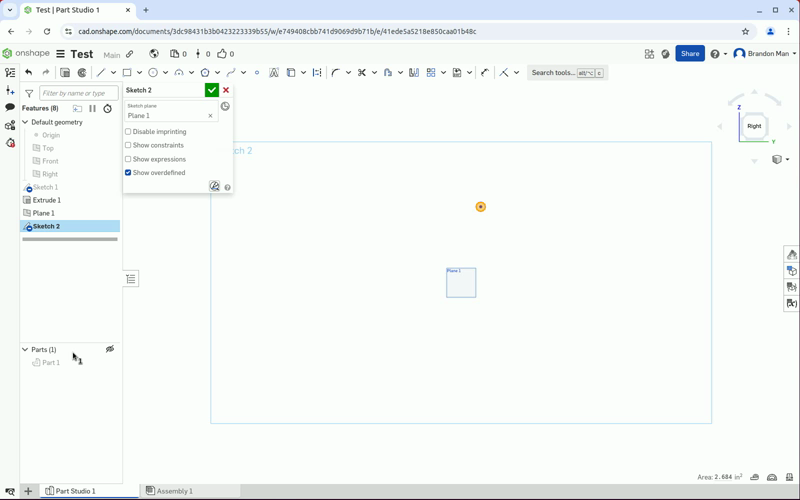
key(shift+y)
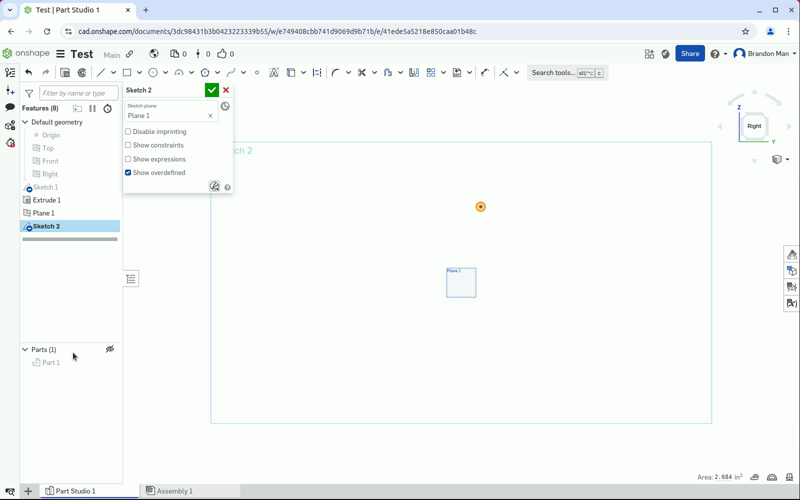
key(shift+e)
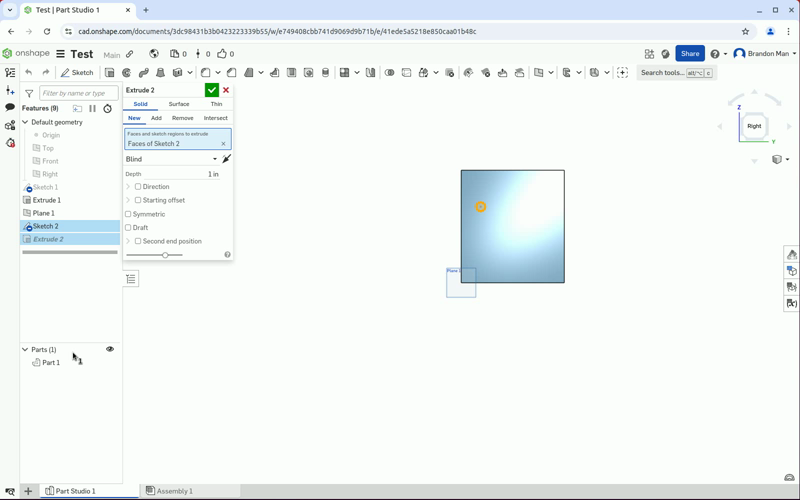
mouse_move(143, 106)
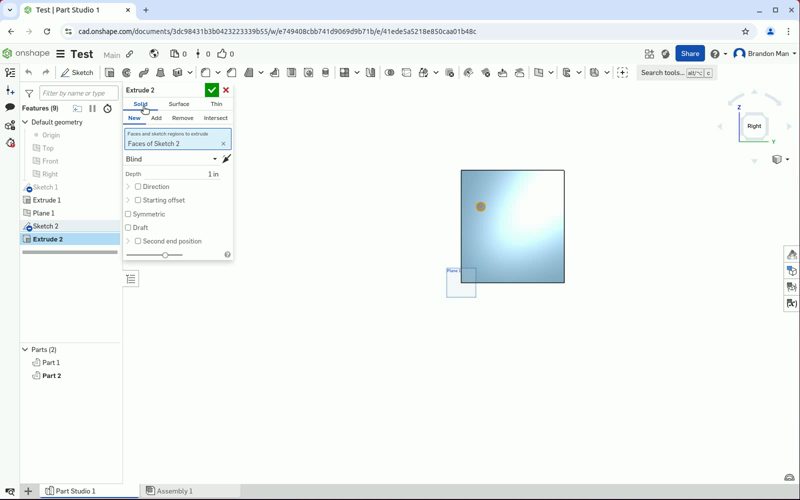
click(143, 106)
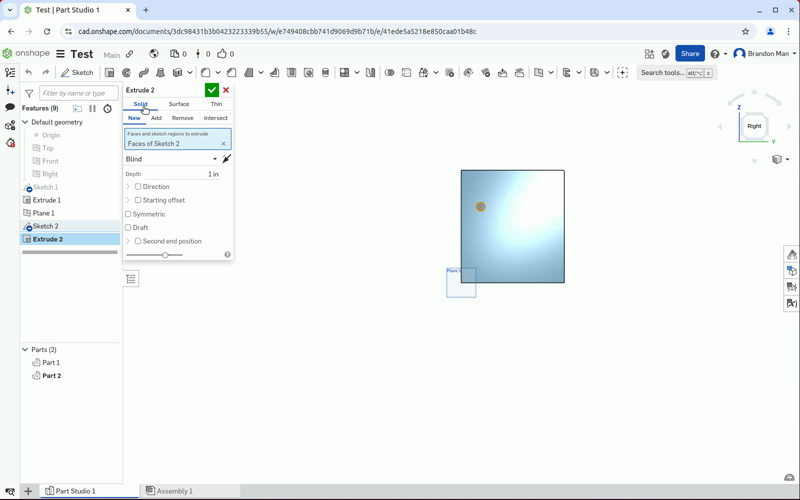
mouse_move(186, 120)
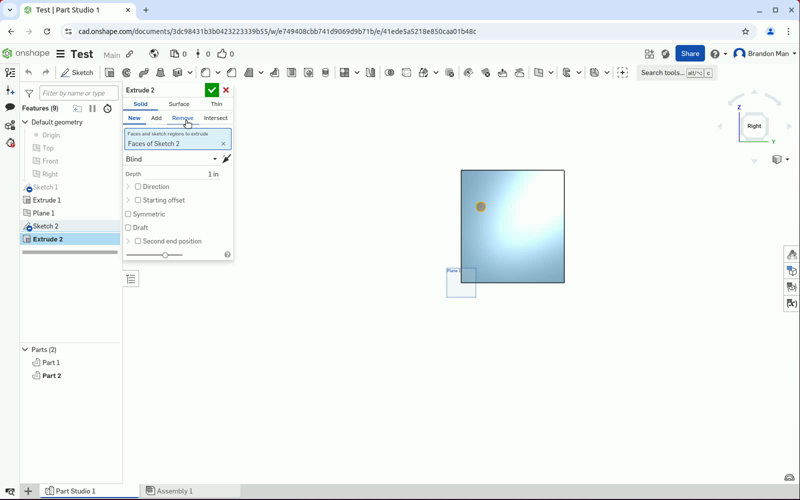
click(186, 120)
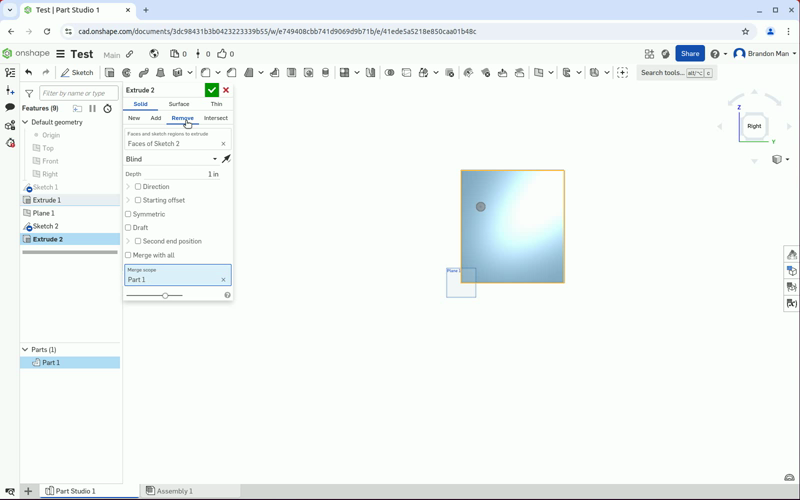
key(tab, 4)
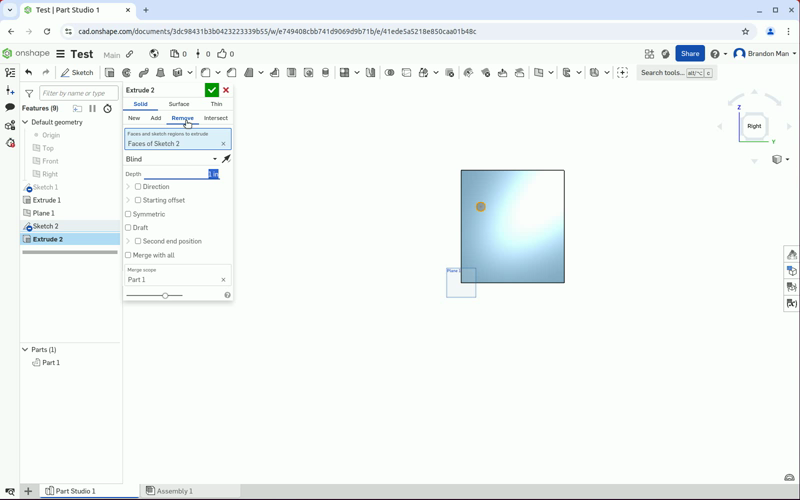
text(11.554)
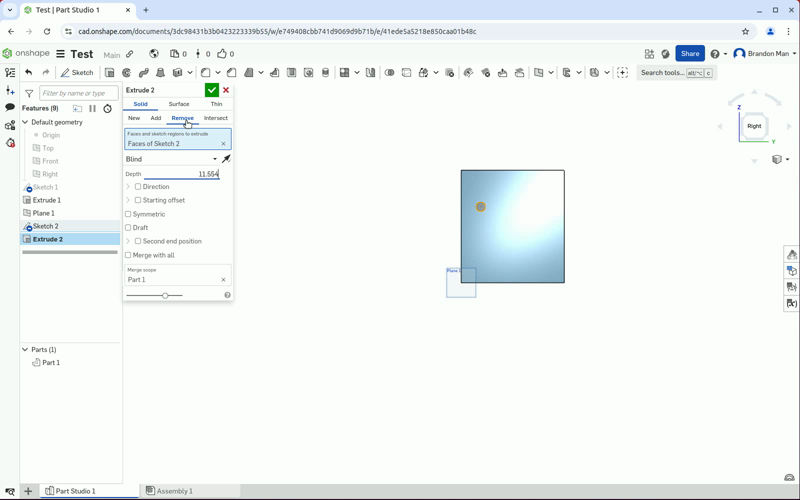
key(tab, 6)
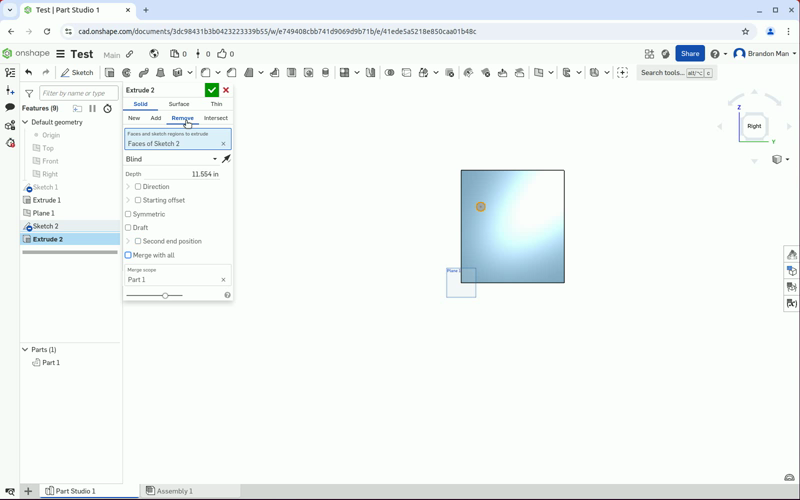
key(space)
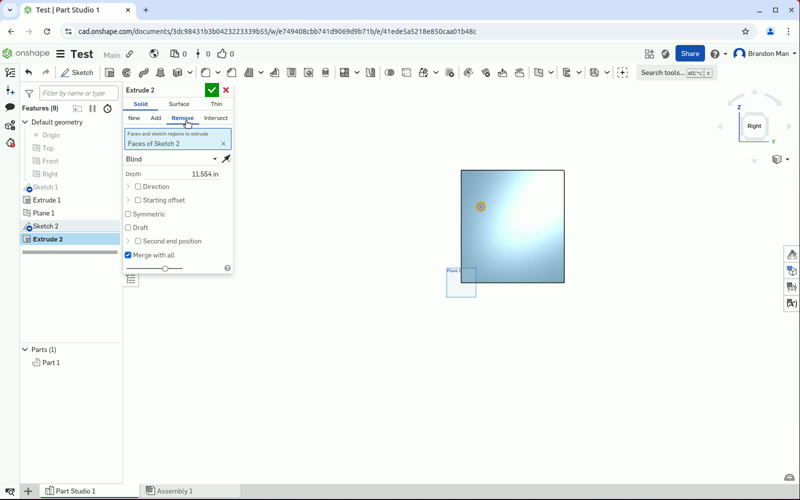
key(enter)
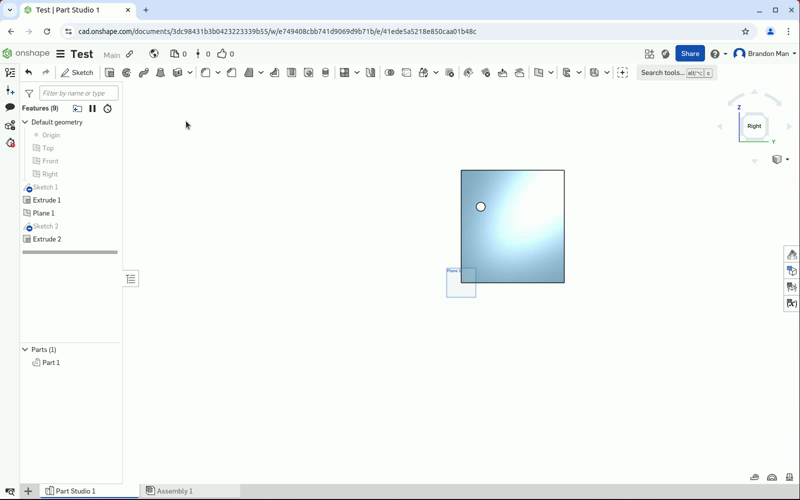
key(shift+h)
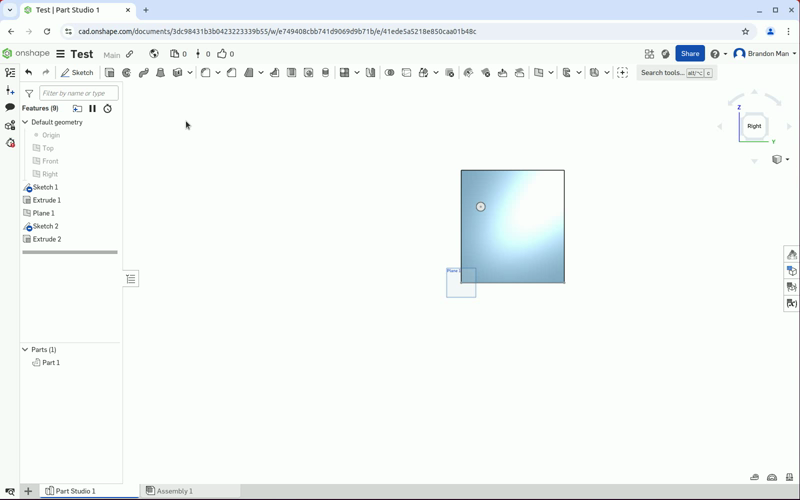
key(shift+h)
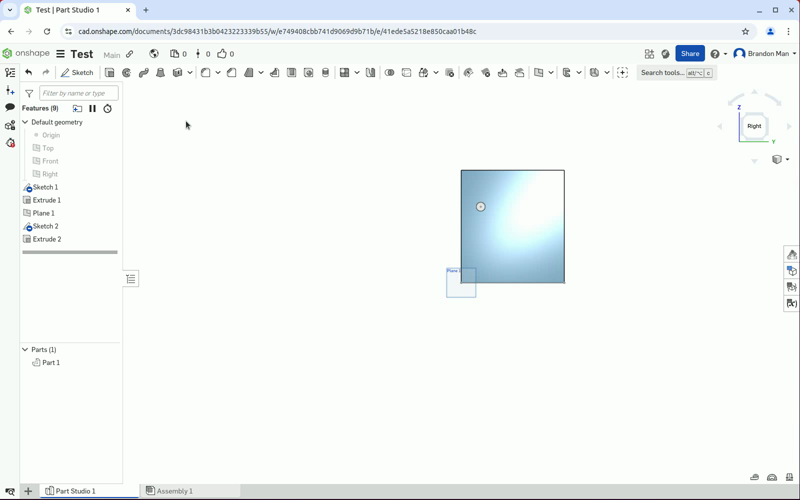
key(shift+7)
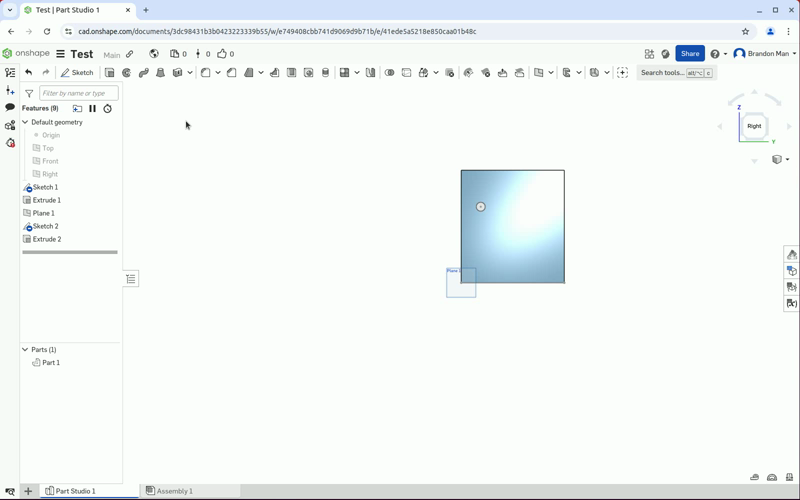
key(right, 2)
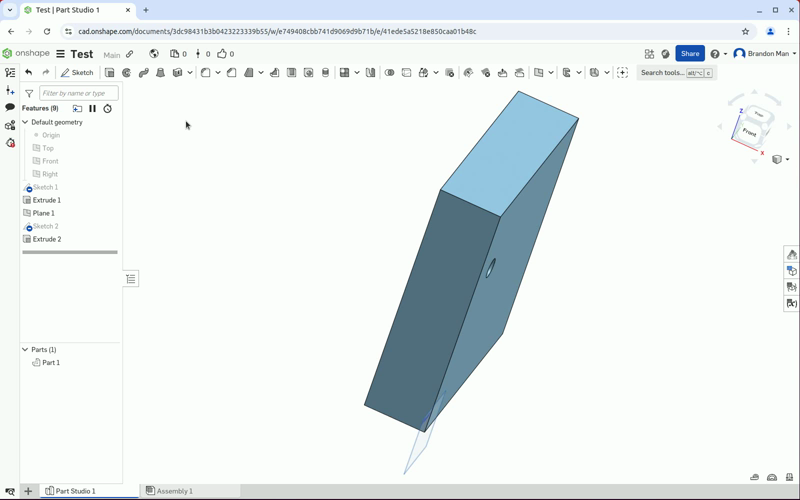
key(down, 2)
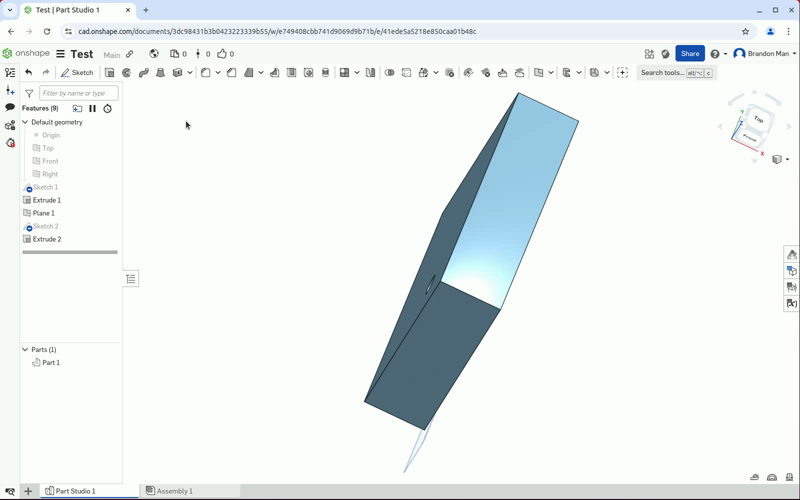
key(up, 2)
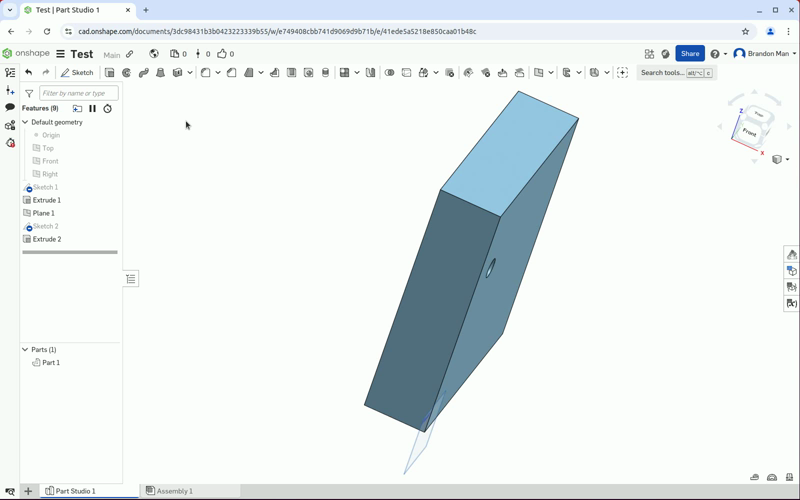
key(left, 2)
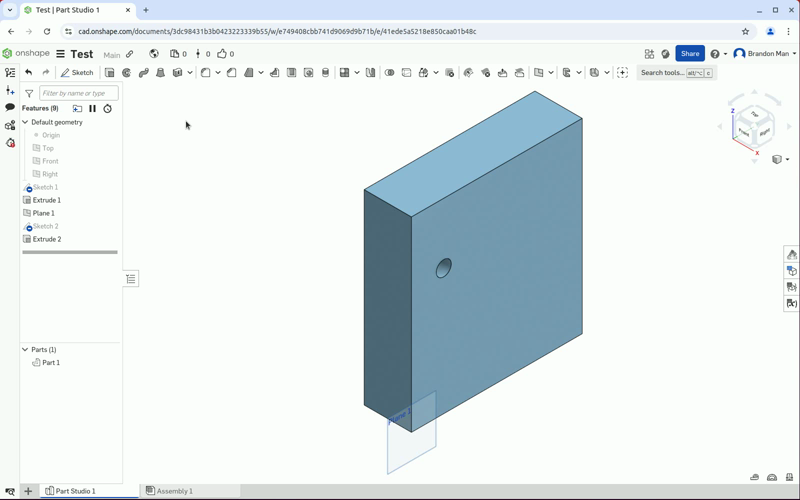
mouse_move(73, 189)
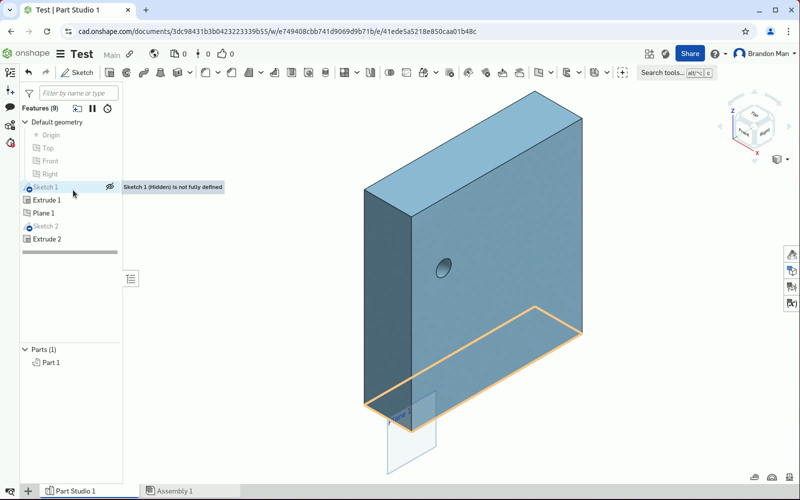
click(73, 189)